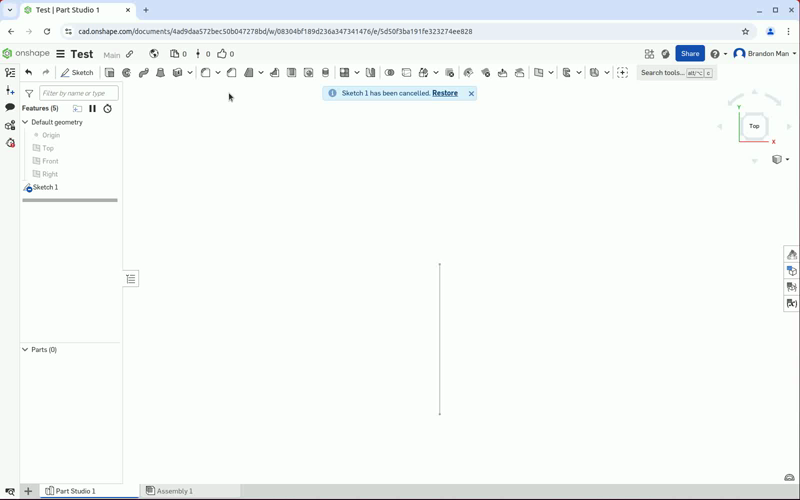
key(shift+h)
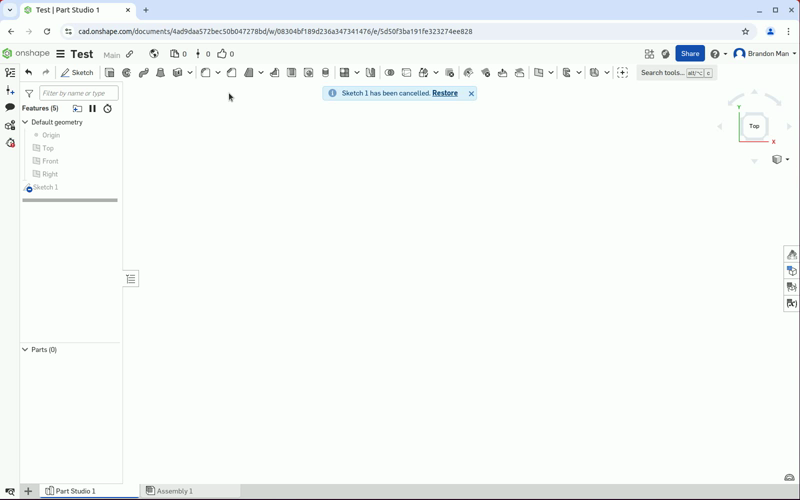
mouse_move(73, 352)
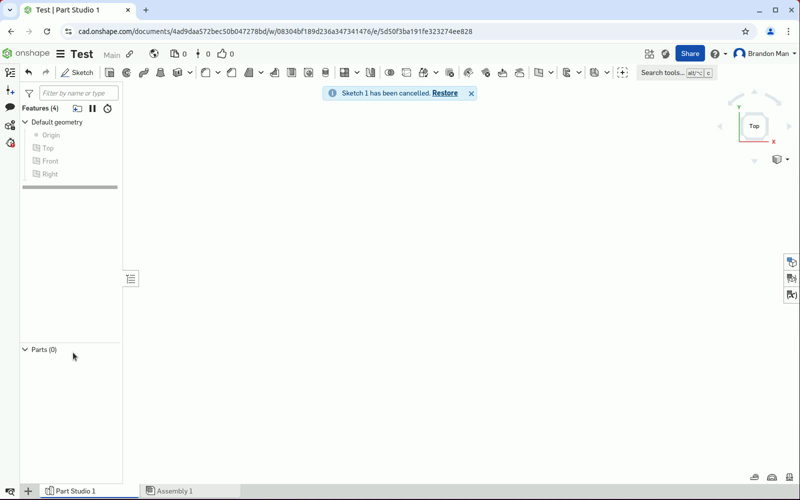
key(y)
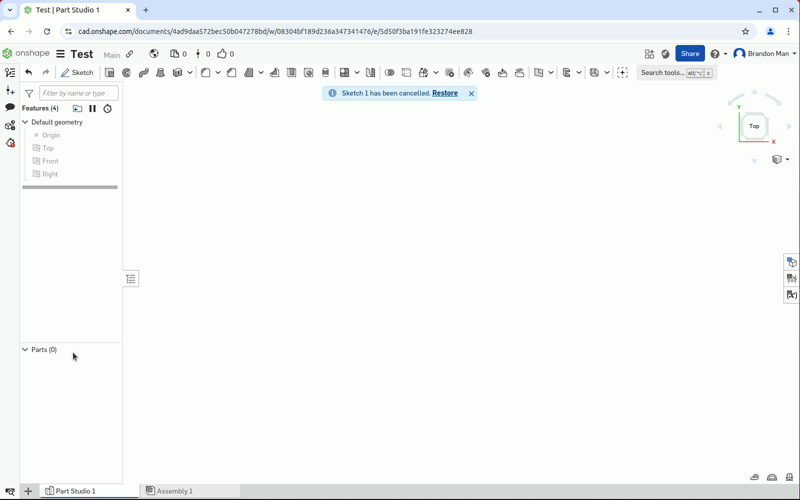
key(shift+p)
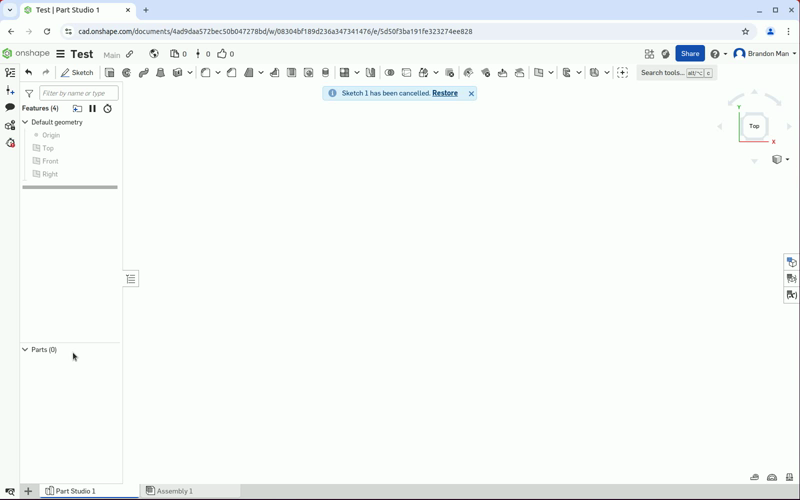
key(space)
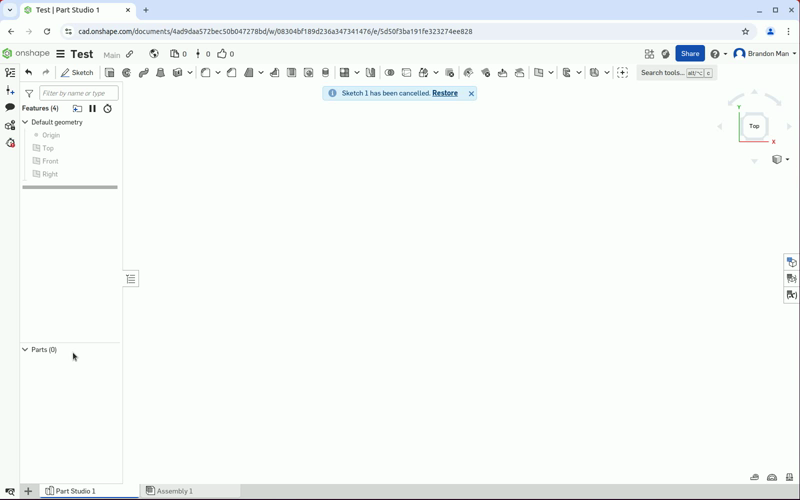
key_down(shift)
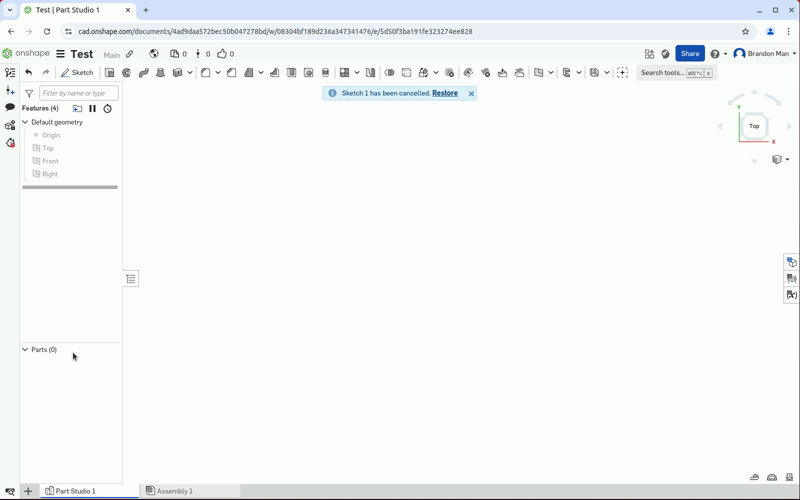
key(up)
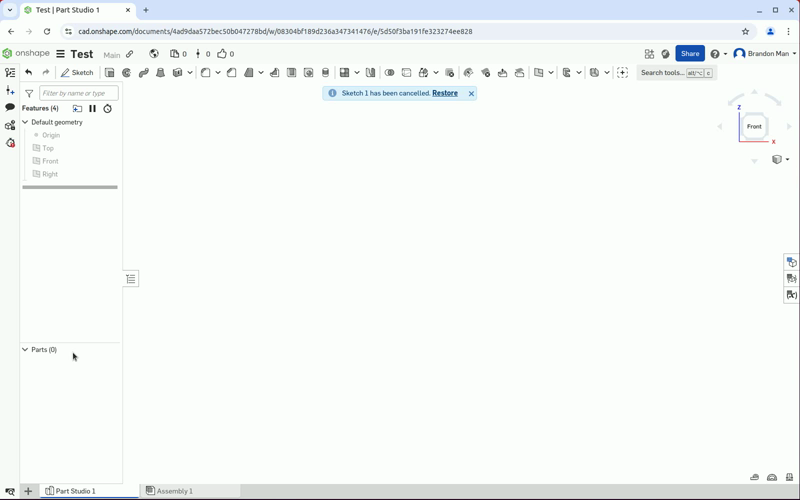
key_up(shift)
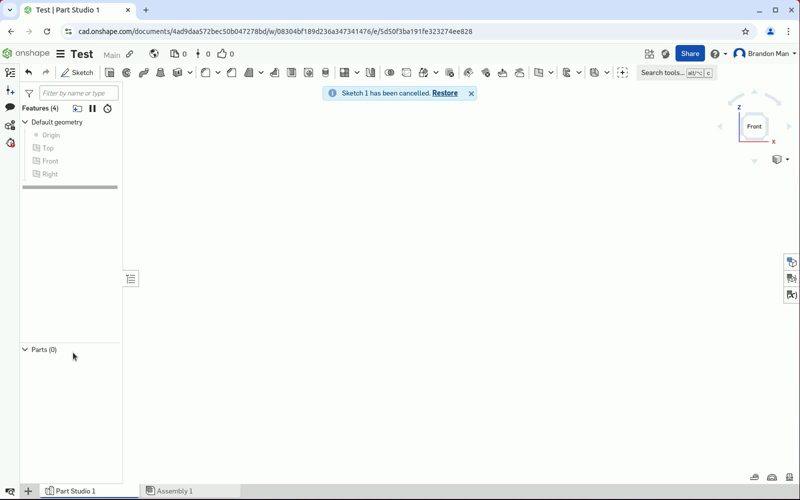
mouse_move(73, 352)
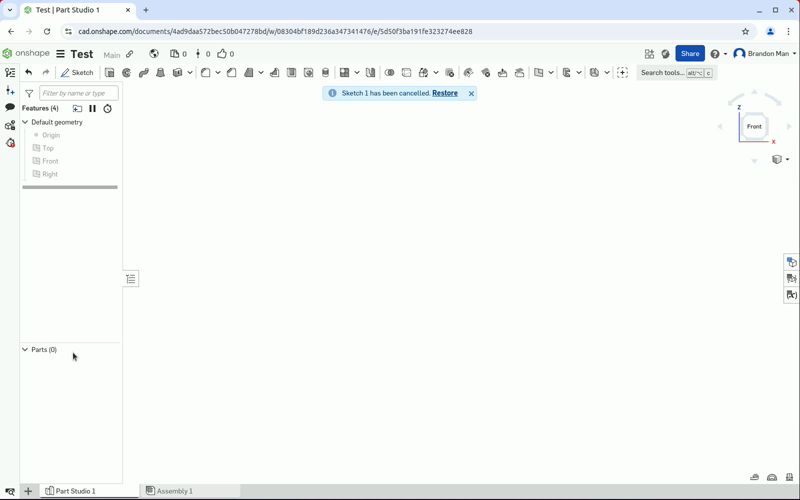
key(shift+y)
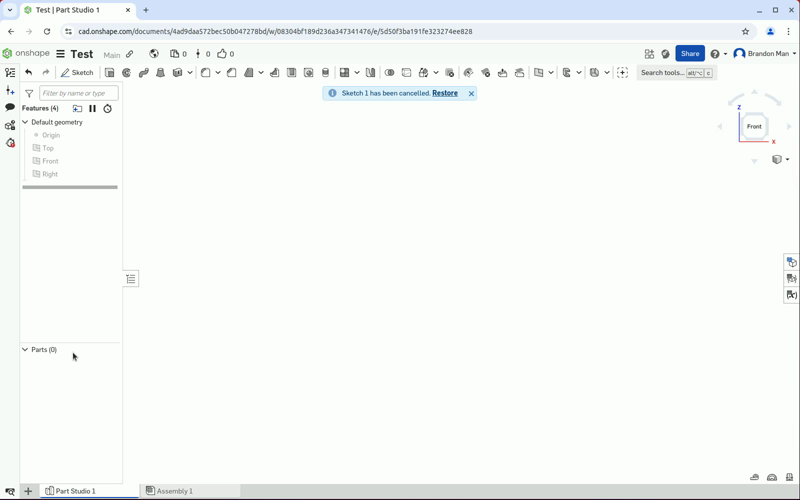
key(shift+s)
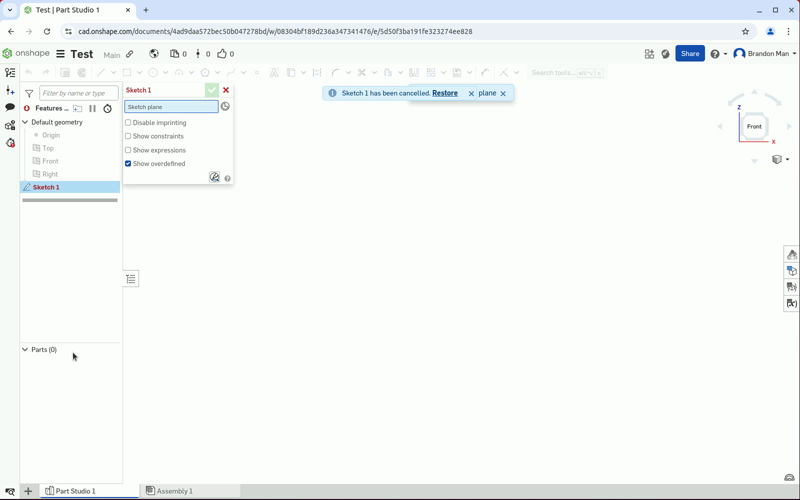
mouse_move(73, 163)
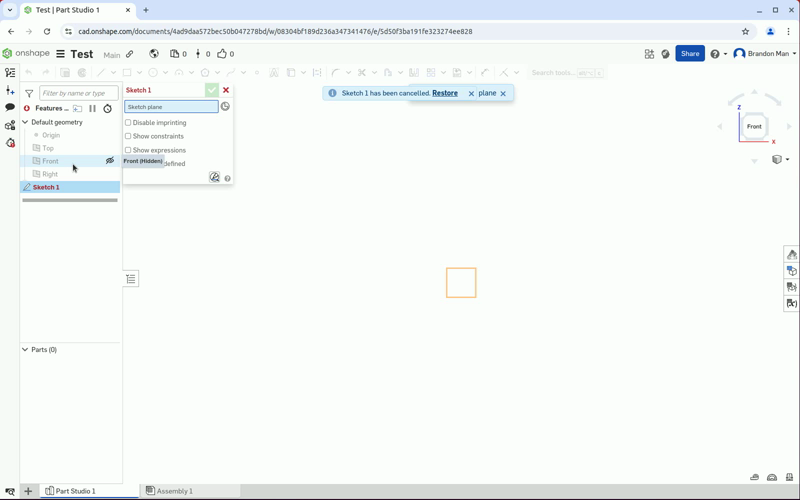
click(73, 163)
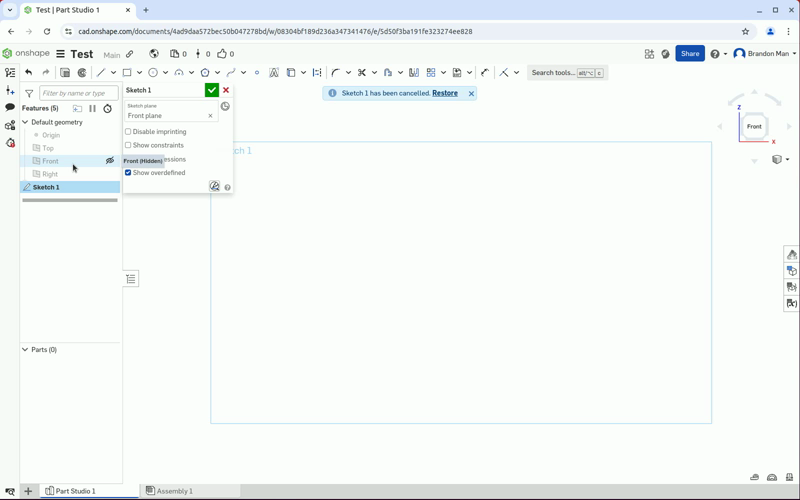
mouse_move(73, 352)
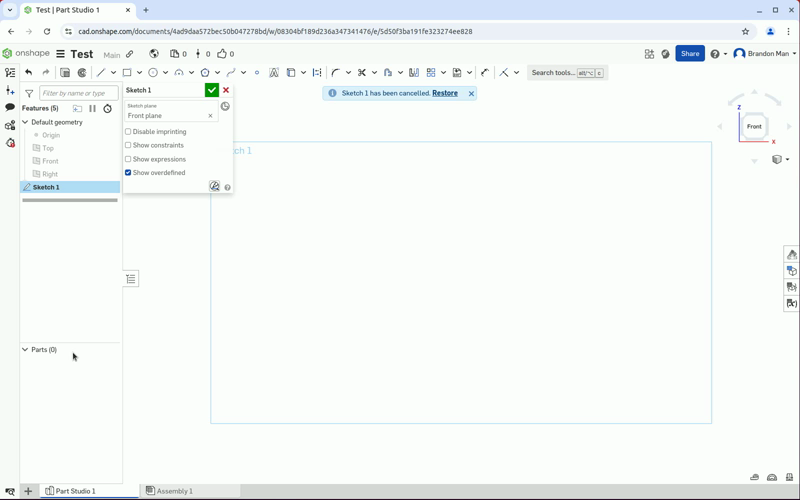
key(y)
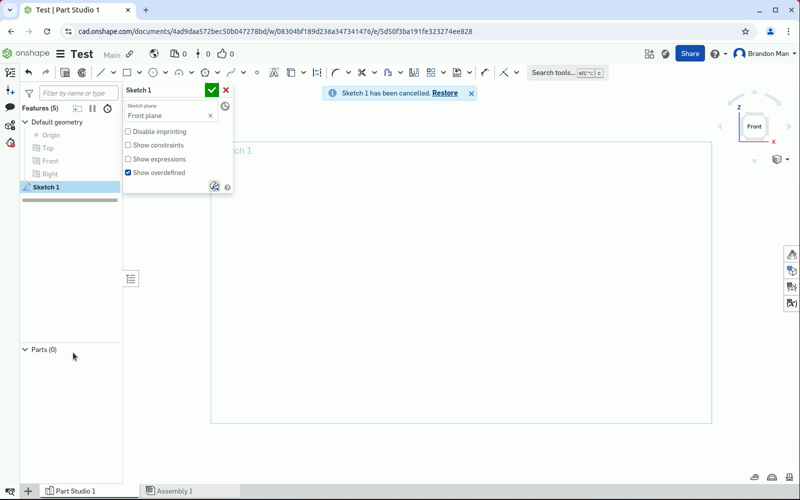
key(l)
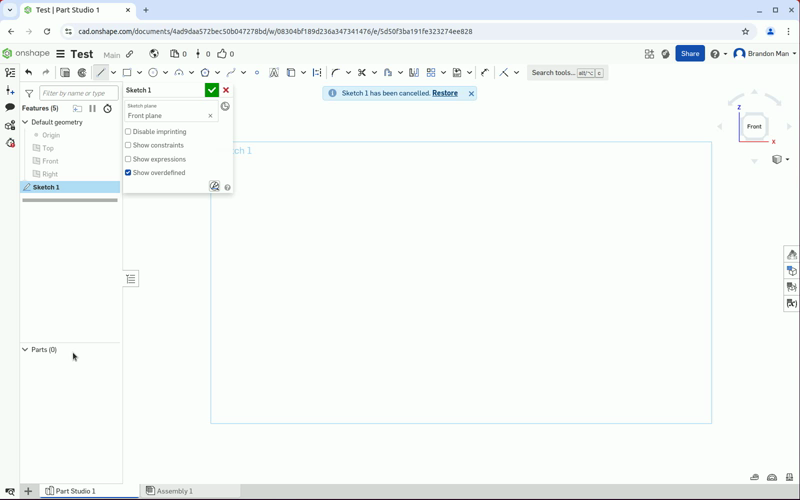
key_down(shift)
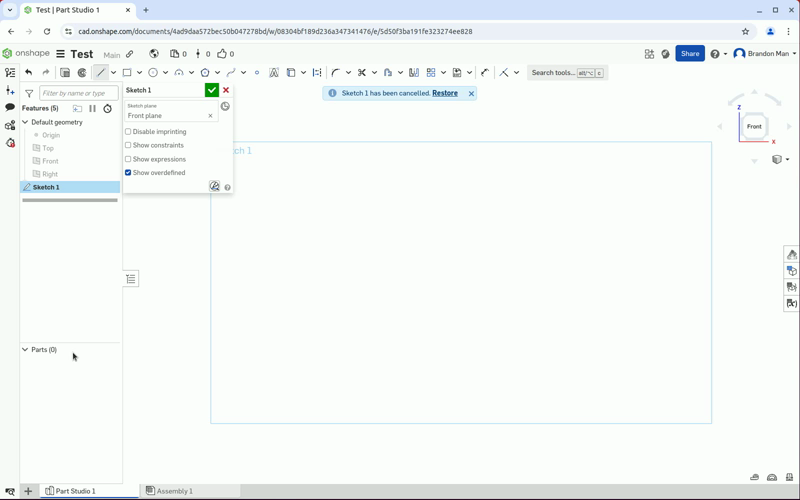
mouse_move(378, 343)
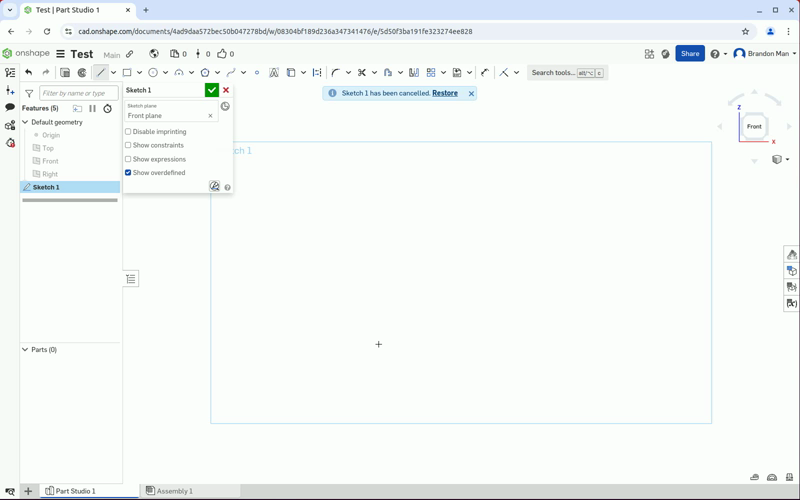
click(378, 343)
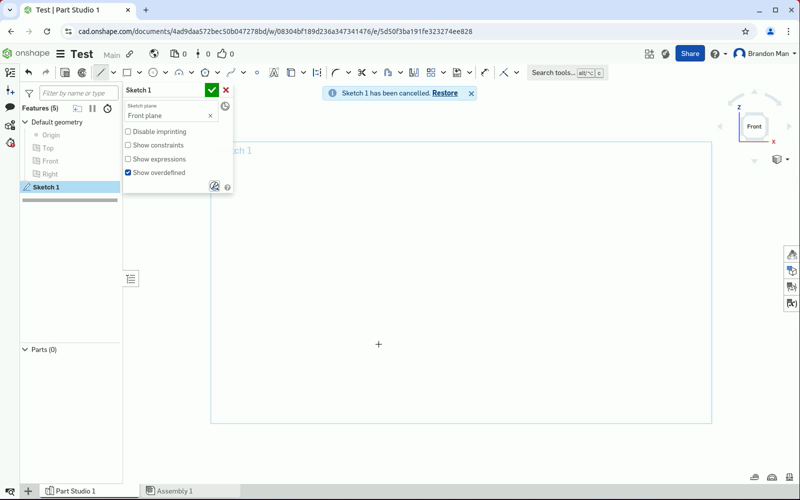
key_up(shift)
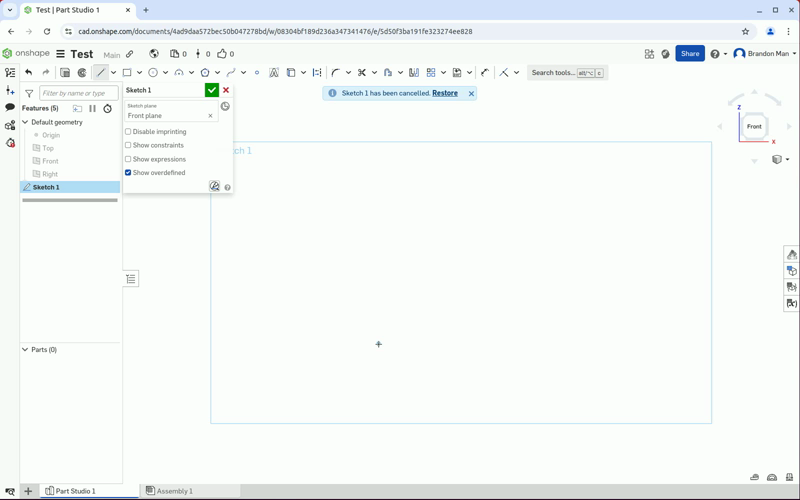
key_down(shift)
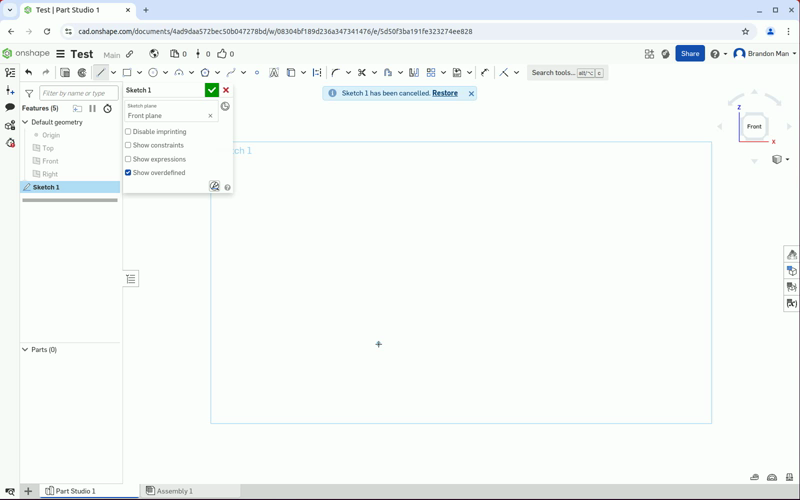
mouse_move(542, 343)
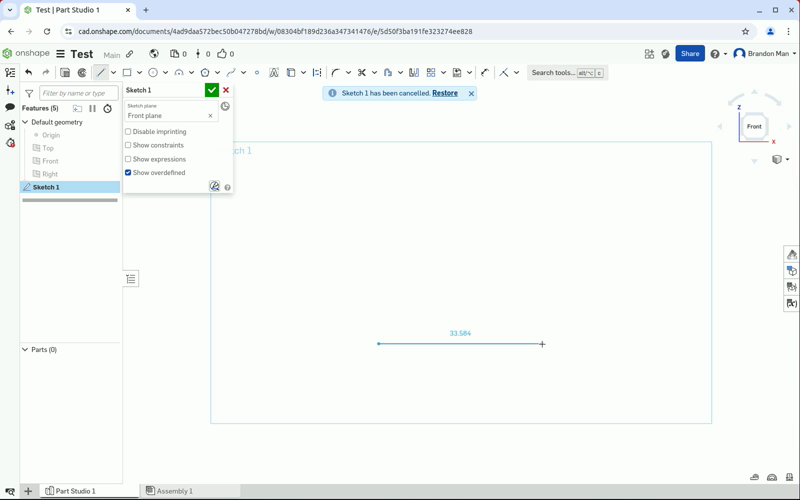
click(542, 343)
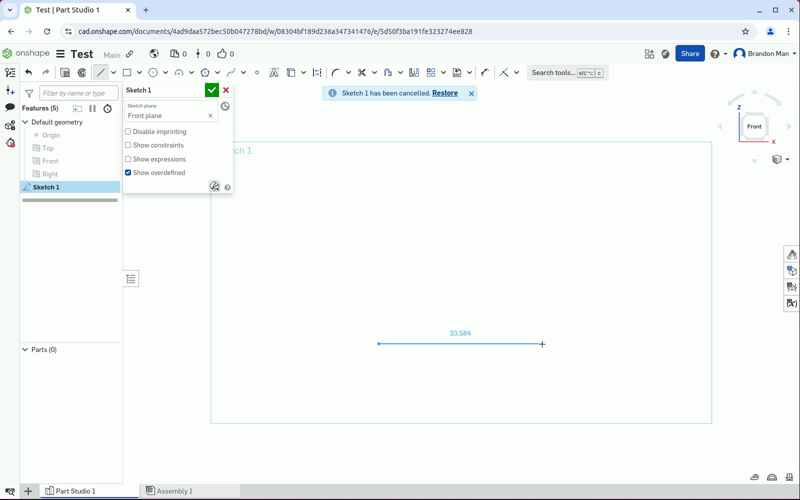
key_up(shift)
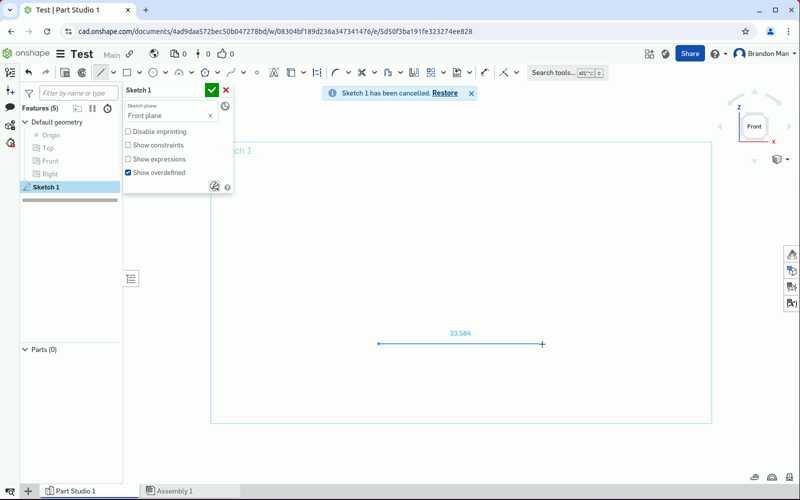
key_down(shift)
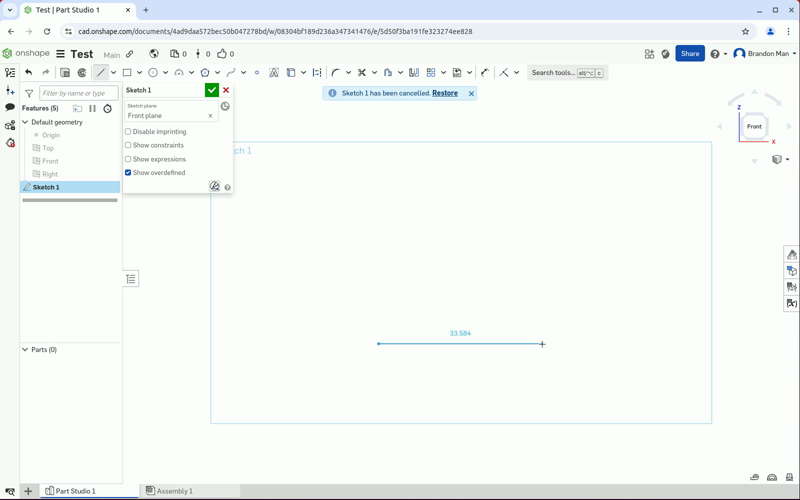
mouse_move(542, 221)
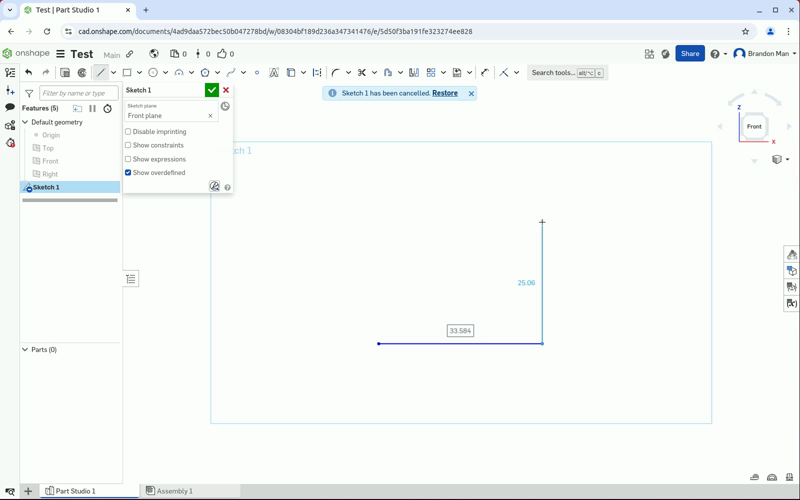
click(542, 221)
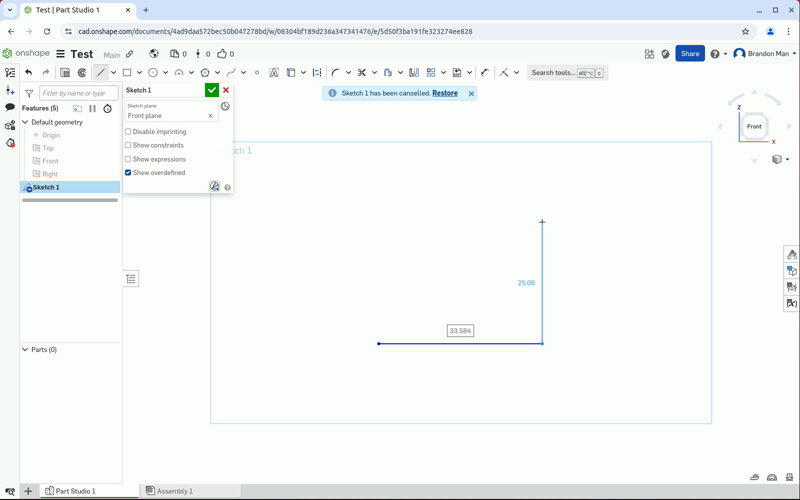
key_up(shift)
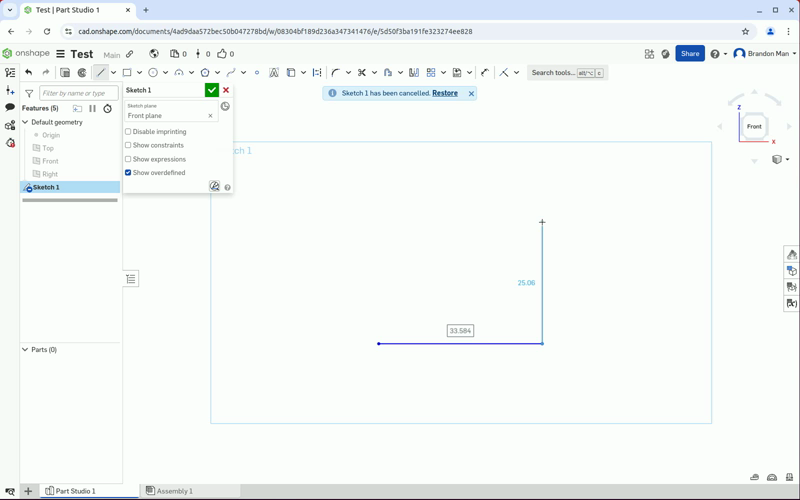
key_down(shift)
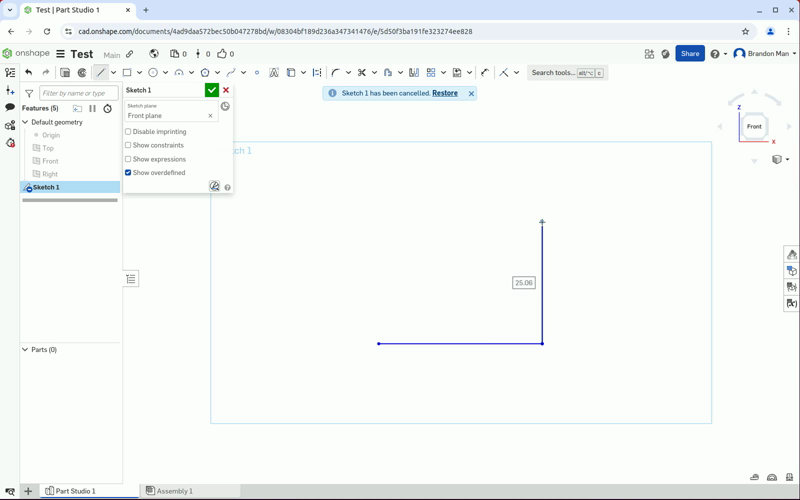
mouse_move(378, 221)
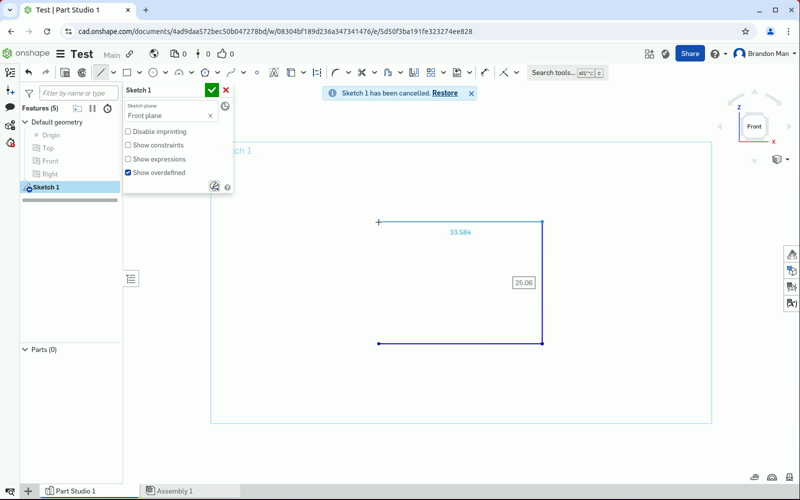
click(378, 221)
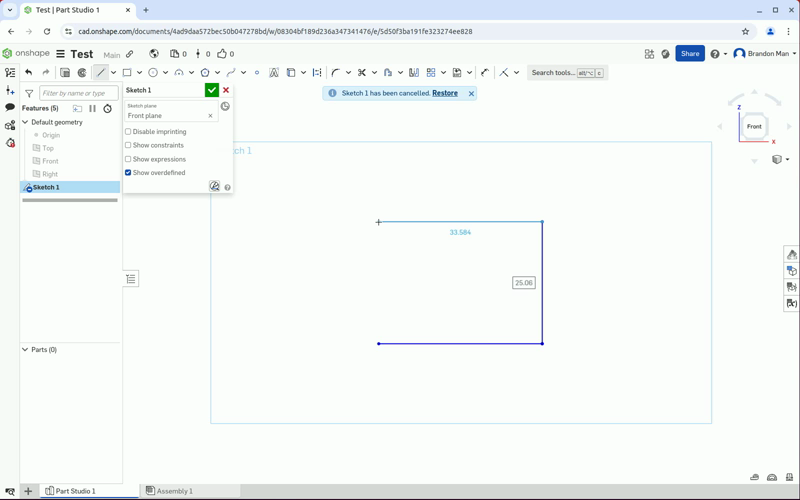
key_up(shift)
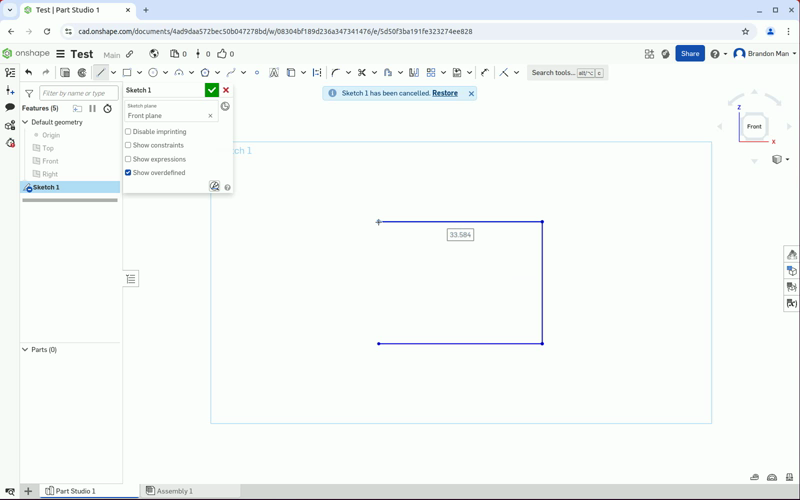
key_down(shift)
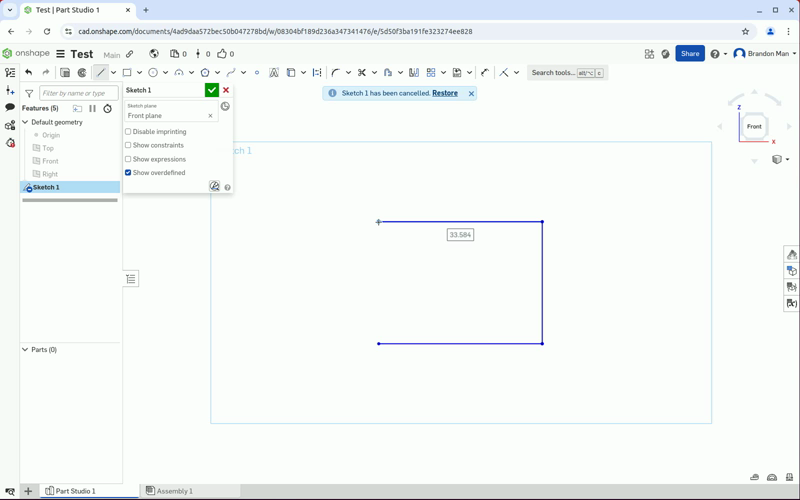
mouse_move(378, 343)
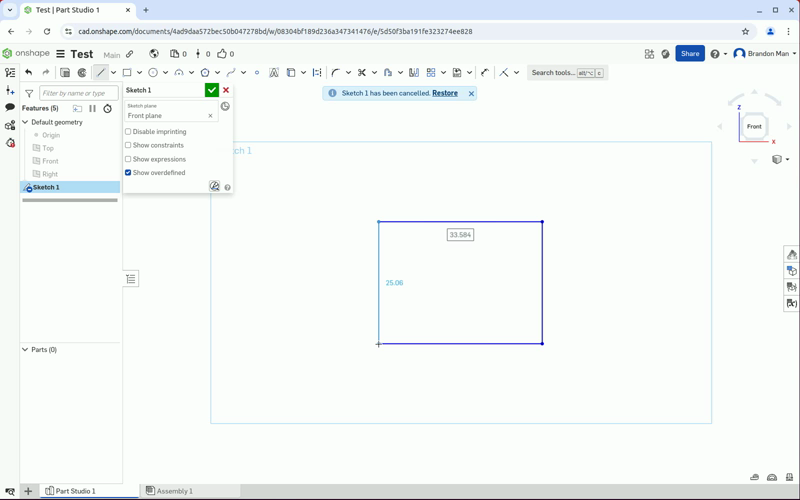
key_up(shift)
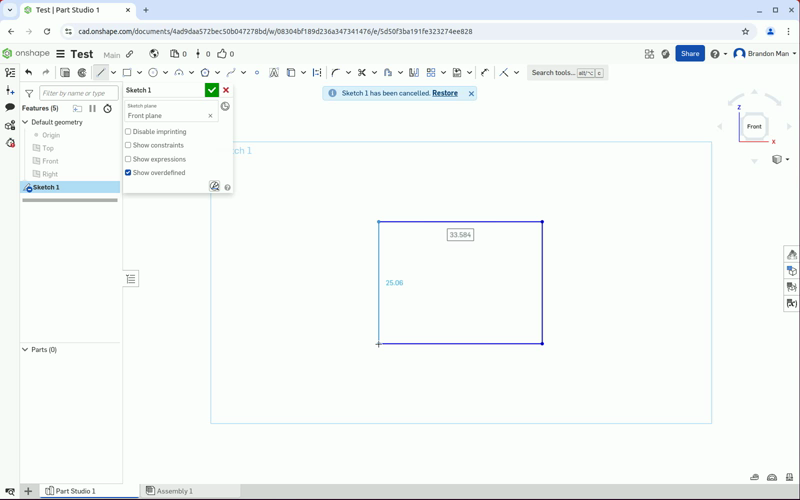
click(378, 343)
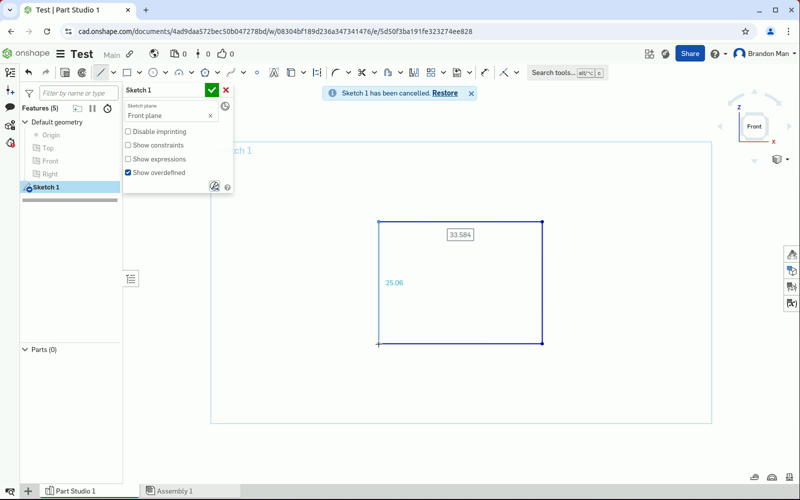
key(esc)
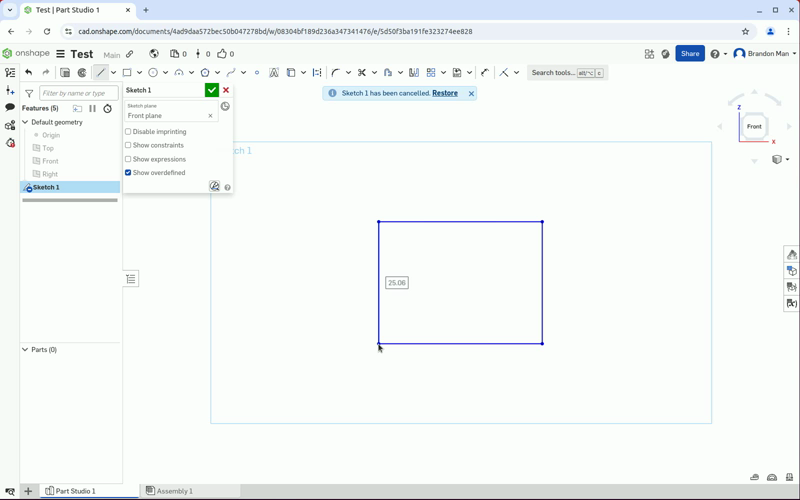
mouse_move(509, 318)
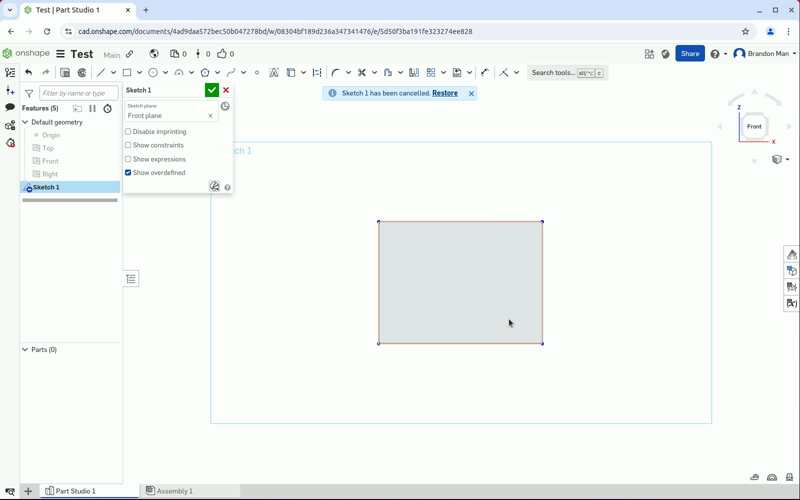
click(509, 318)
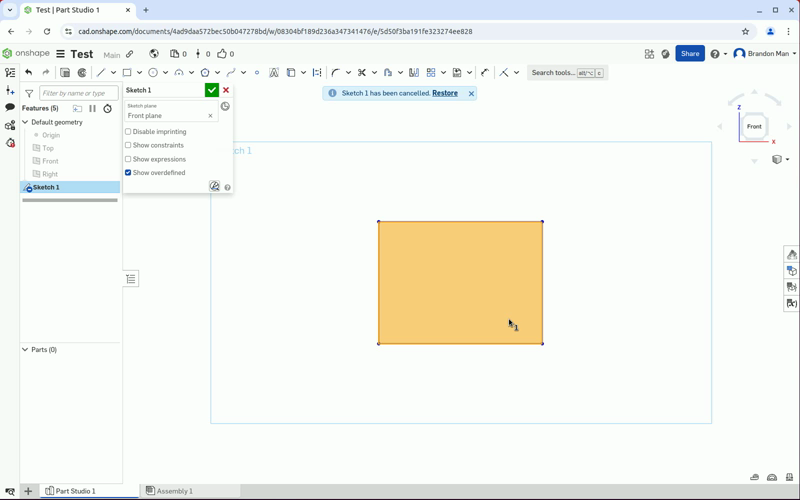
mouse_move(73, 352)
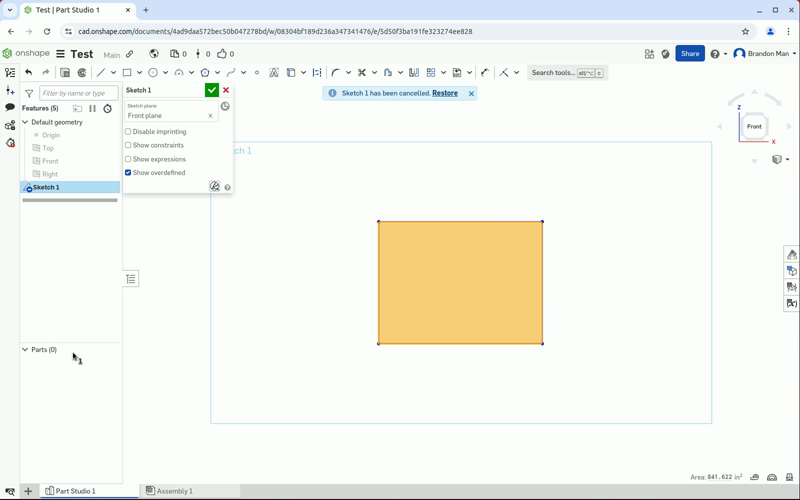
key(shift+y)
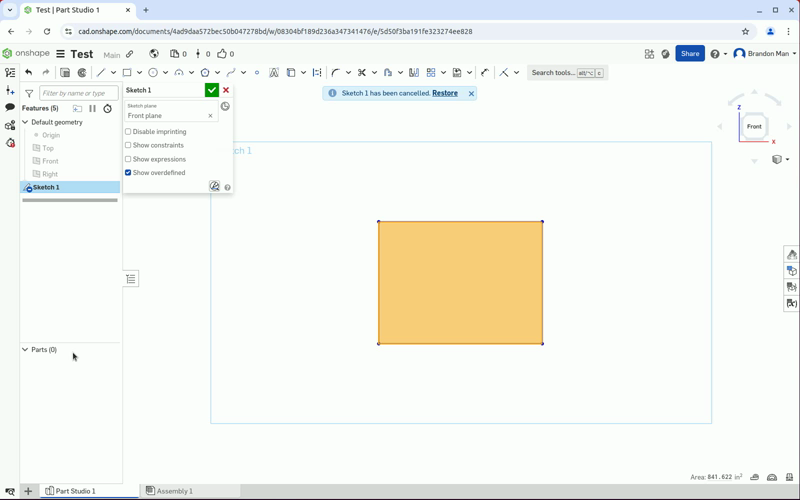
key(shift+e)
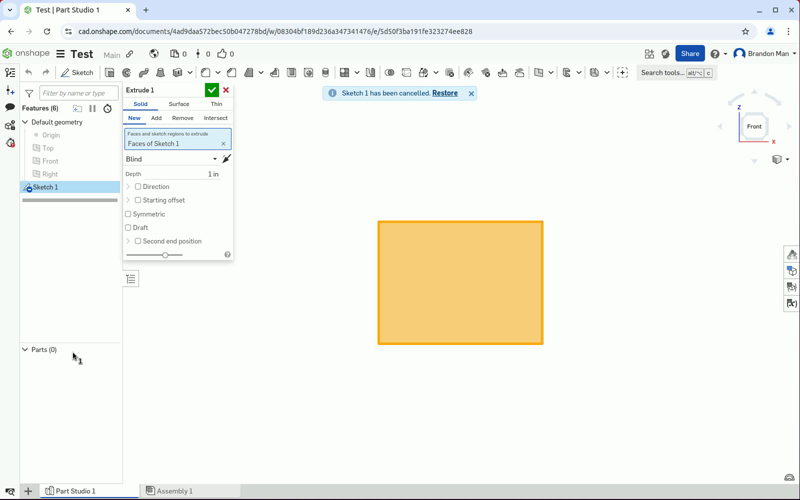
mouse_move(143, 106)
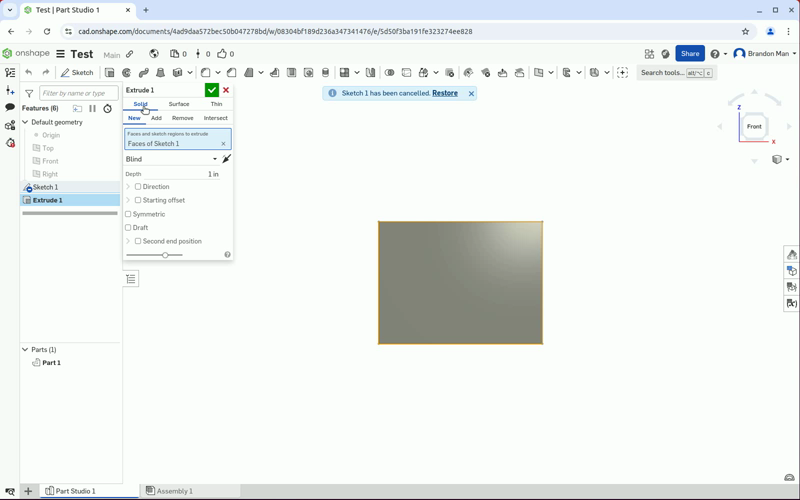
click(143, 106)
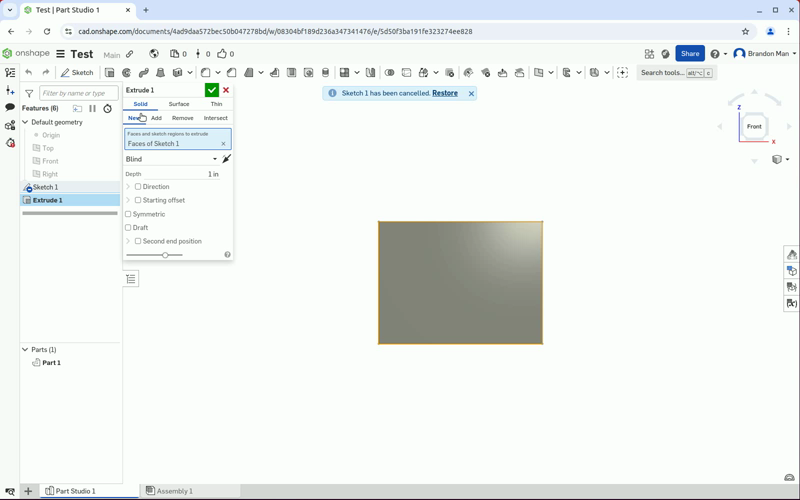
mouse_move(137, 120)
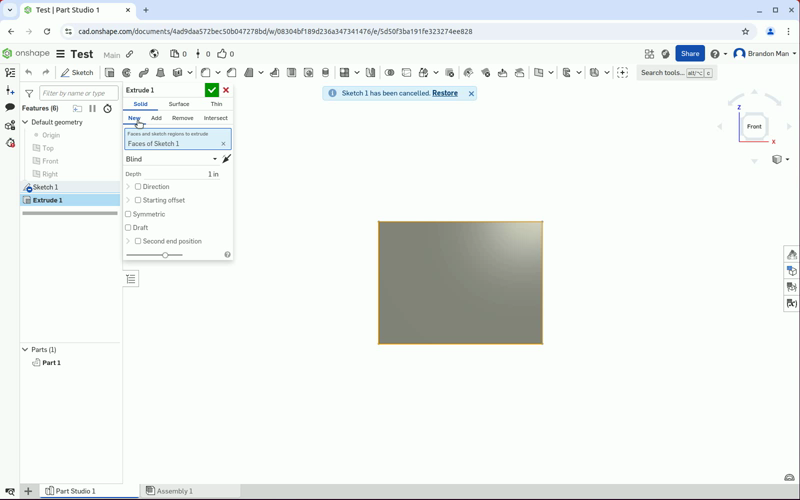
click(137, 120)
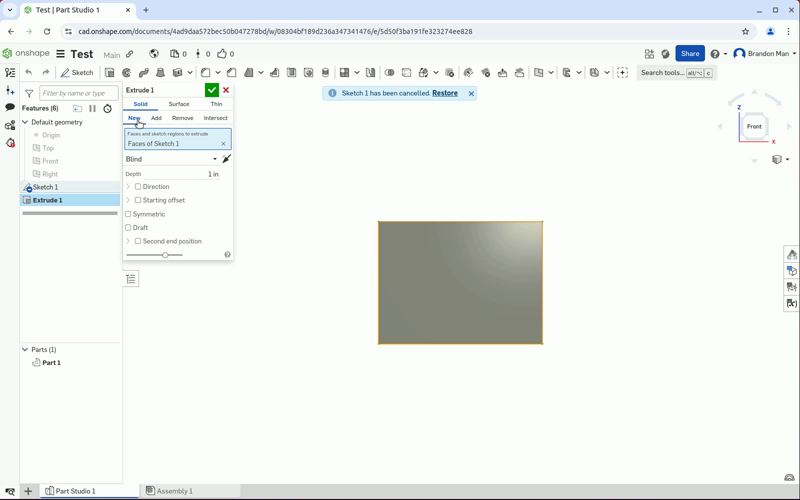
key(tab, 4)
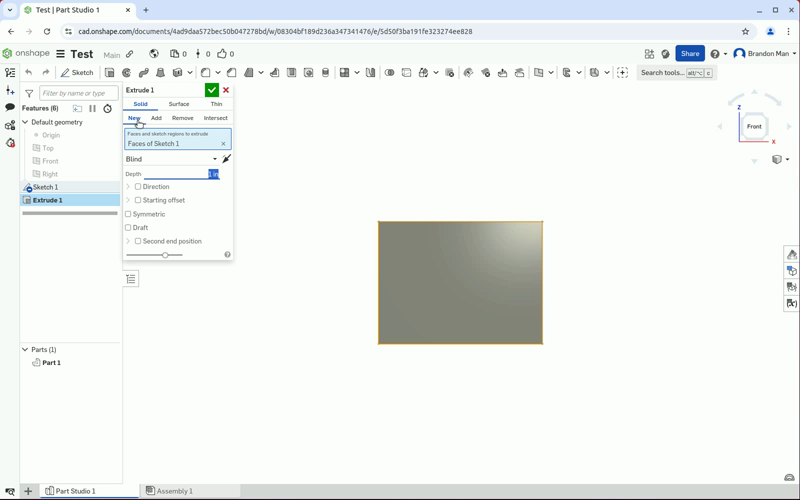
text(2.166)
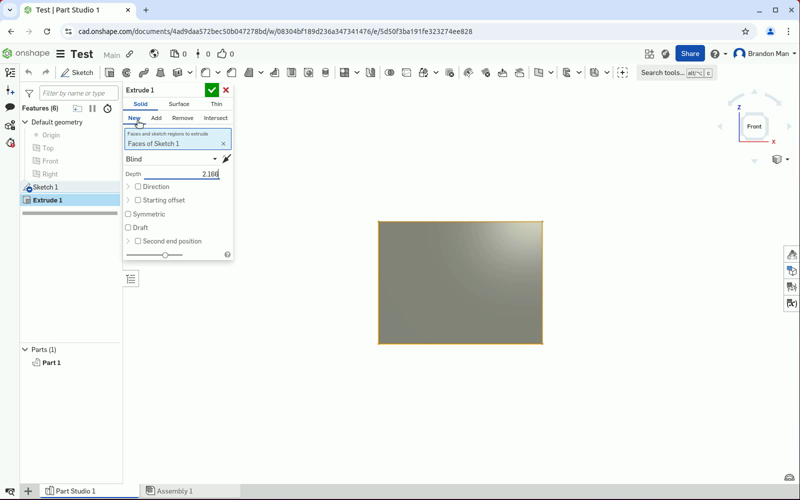
key(enter)
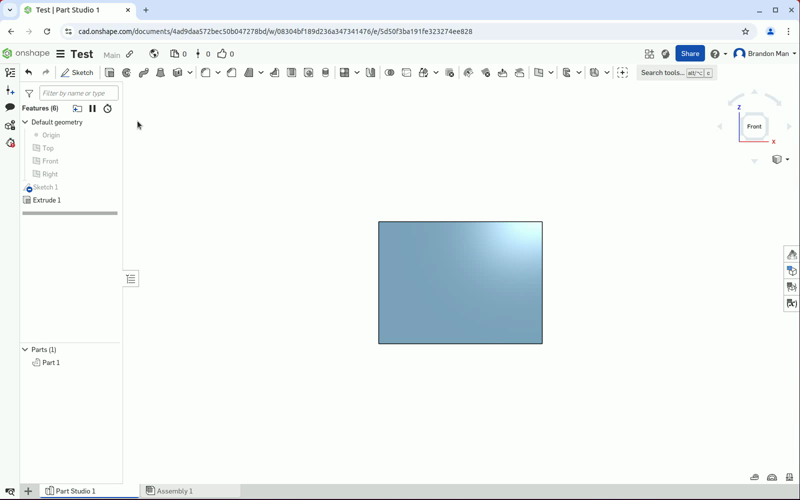
key(shift+h)
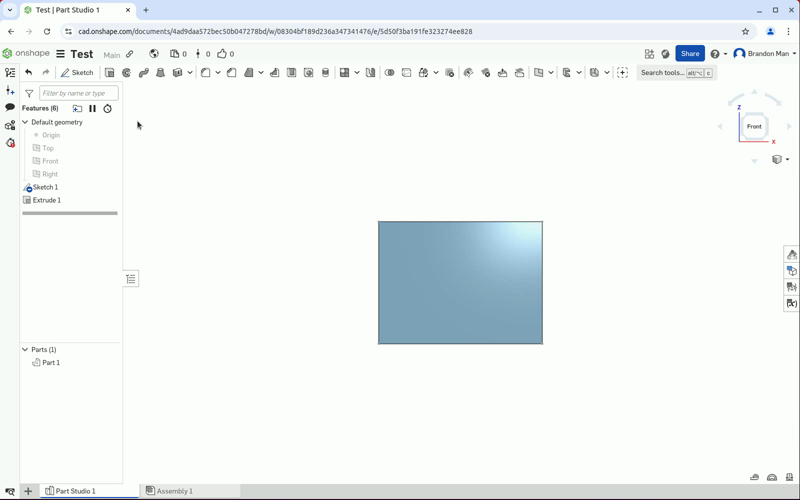
key(shift+h)
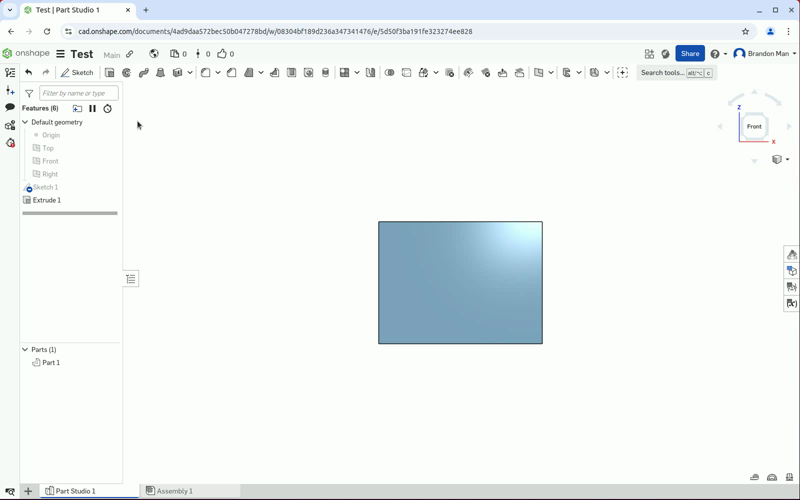
mouse_move(73, 189)
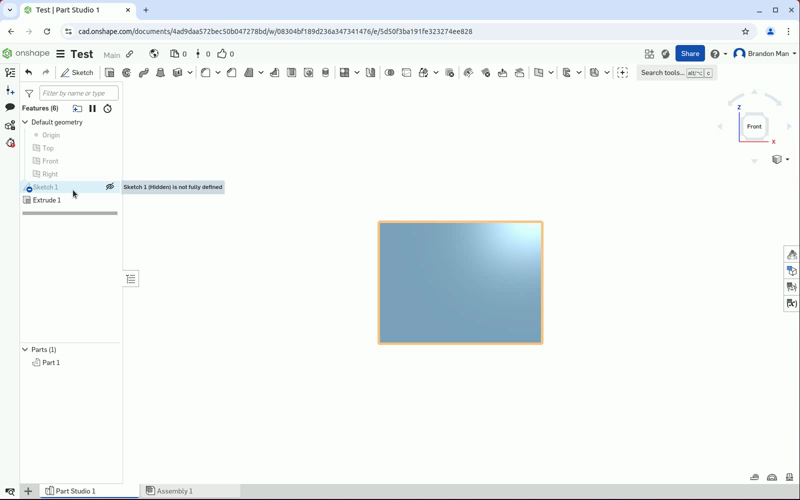
click(73, 189)
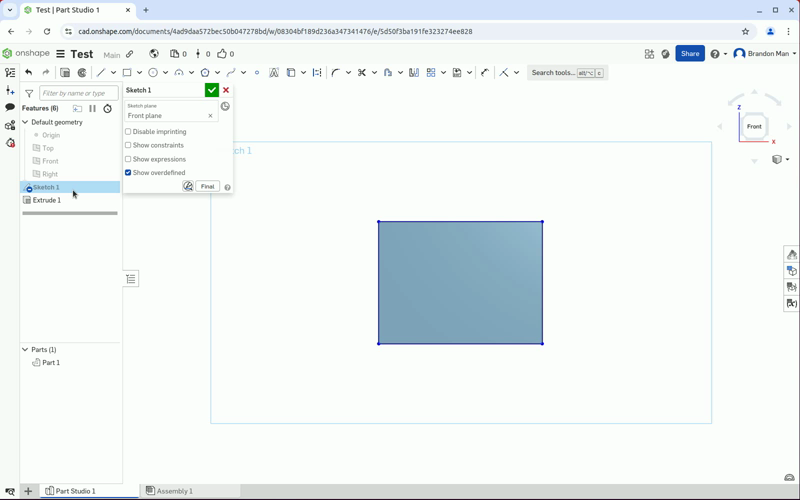
mouse_move(229, 92)
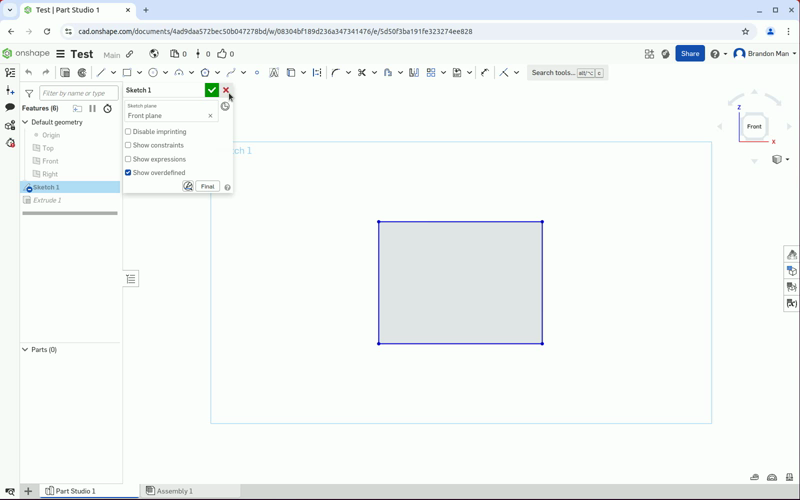
click(229, 92)
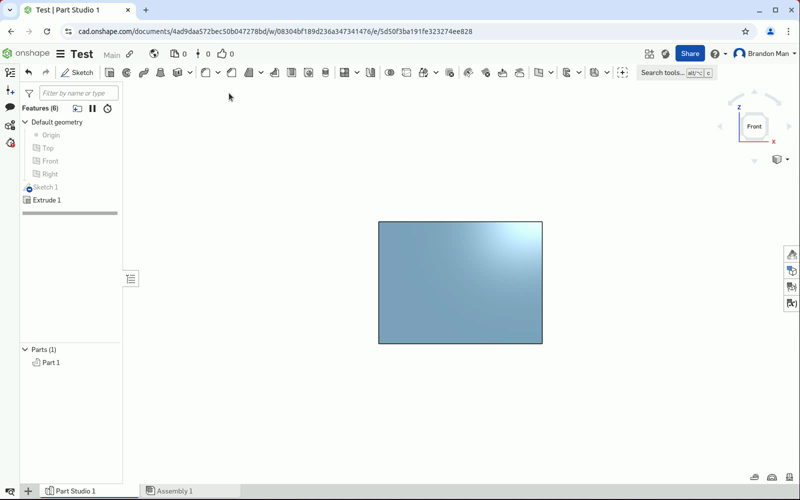
mouse_move(541, 75)
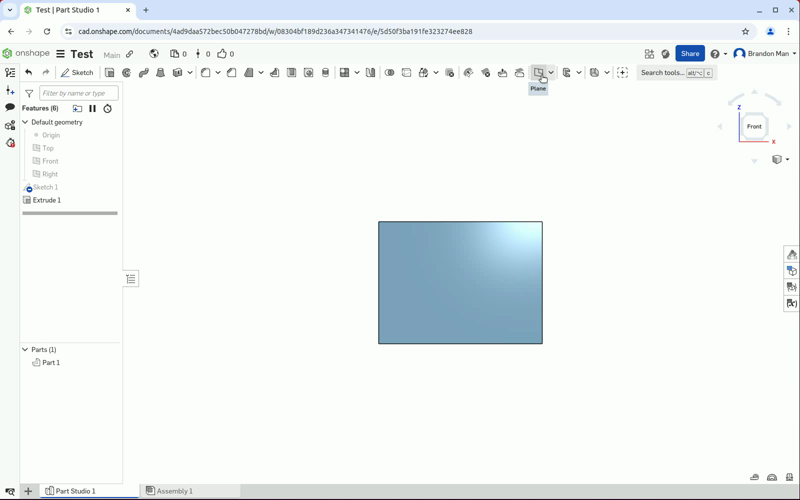
click(541, 75)
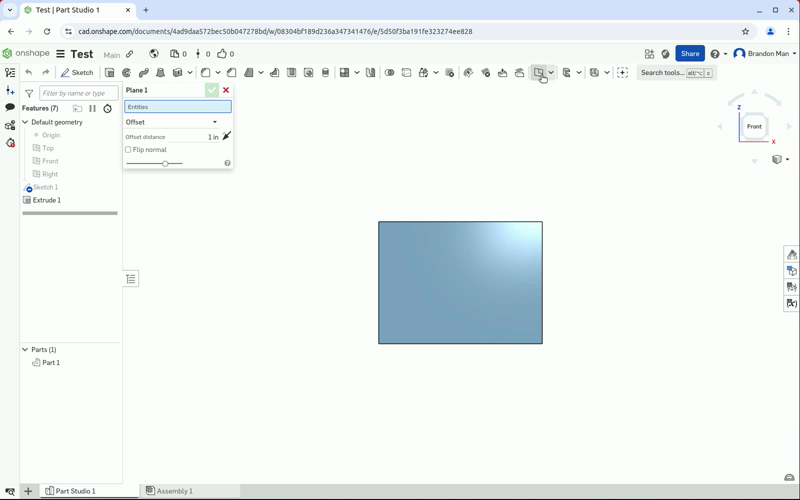
mouse_move(73, 163)
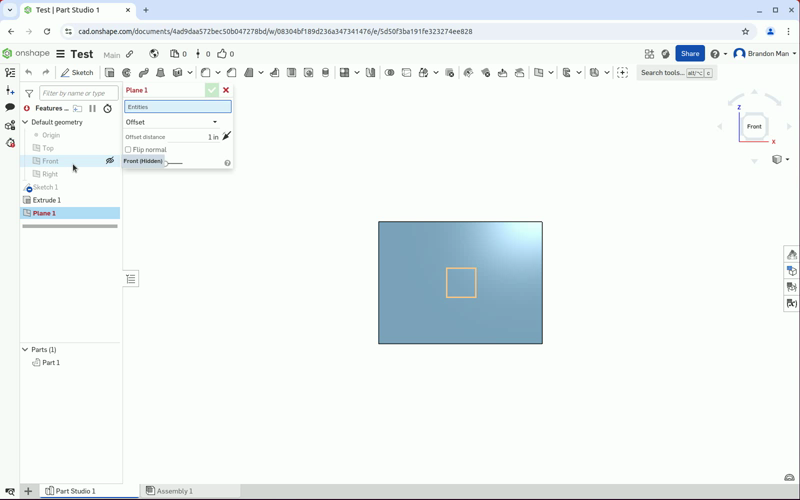
click(73, 163)
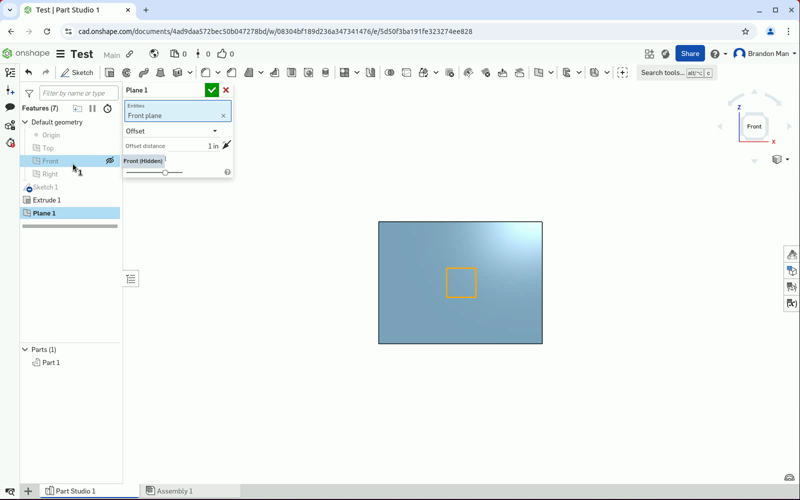
key(tab, 2)
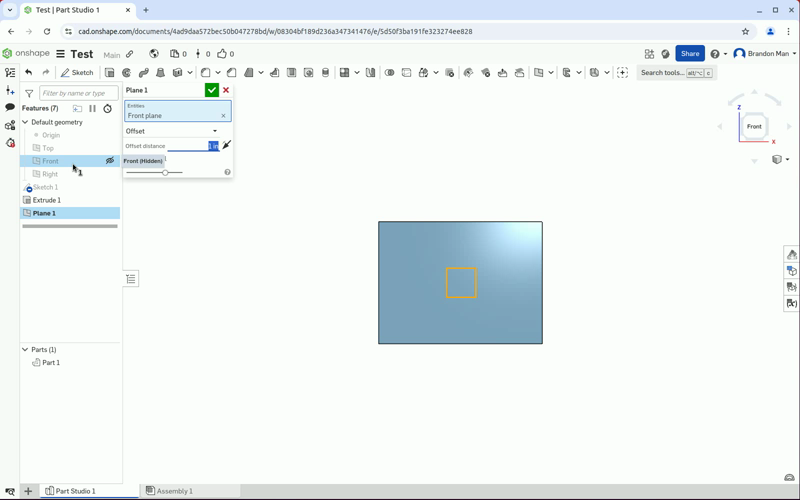
text(2.157)
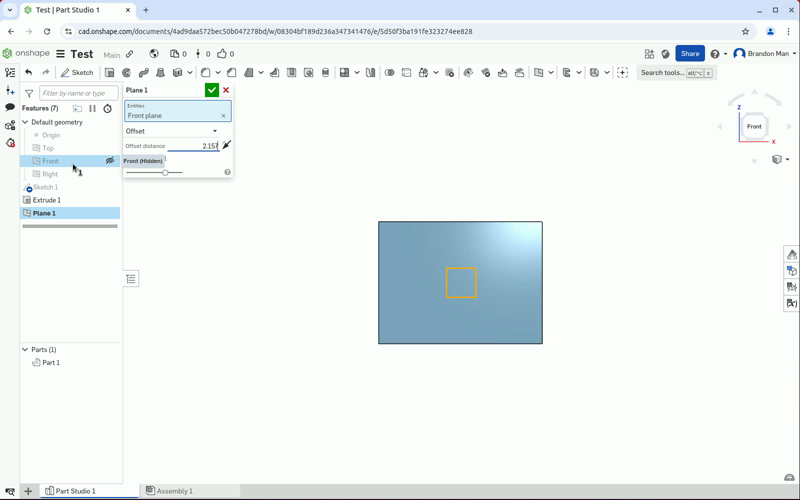
key(enter, 2)
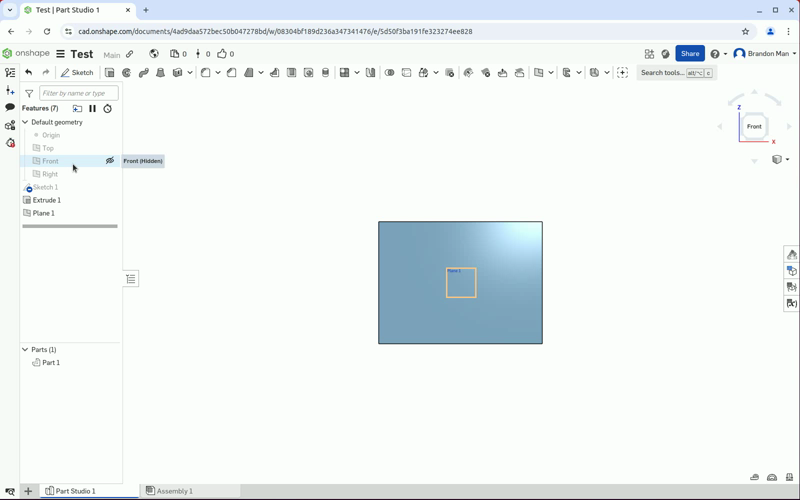
key(shift+s)
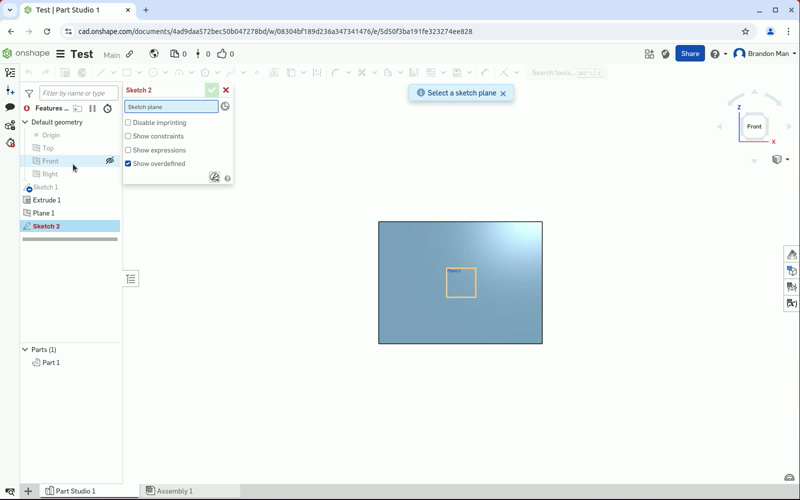
mouse_move(73, 215)
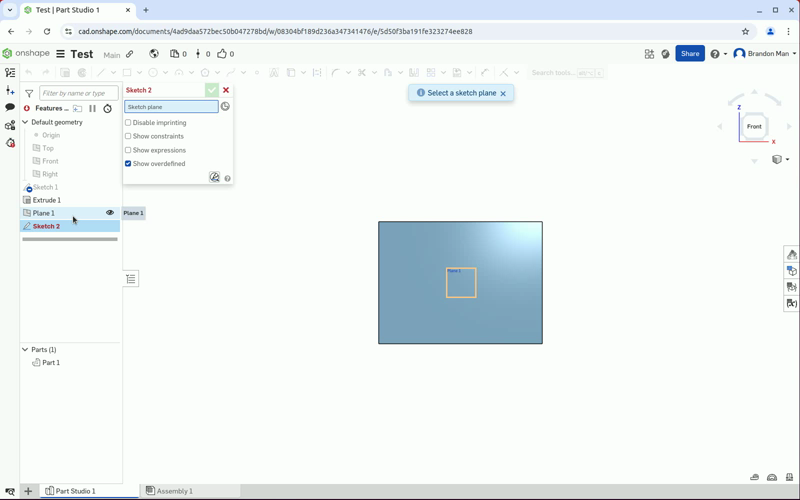
click(73, 215)
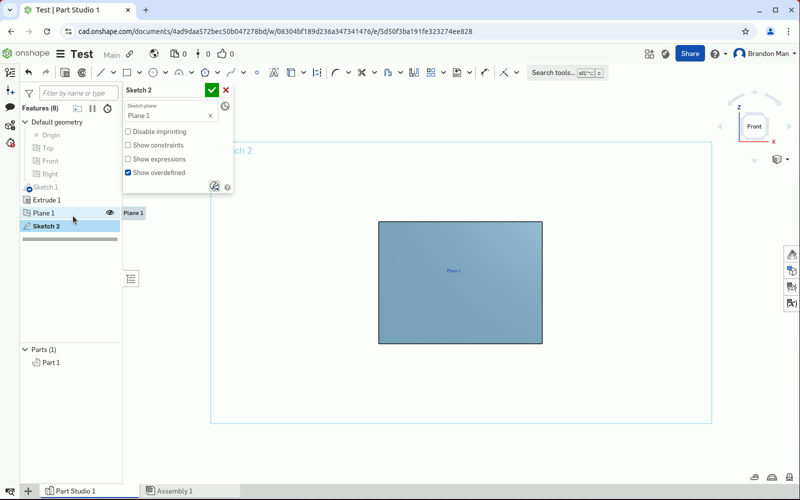
mouse_move(73, 352)
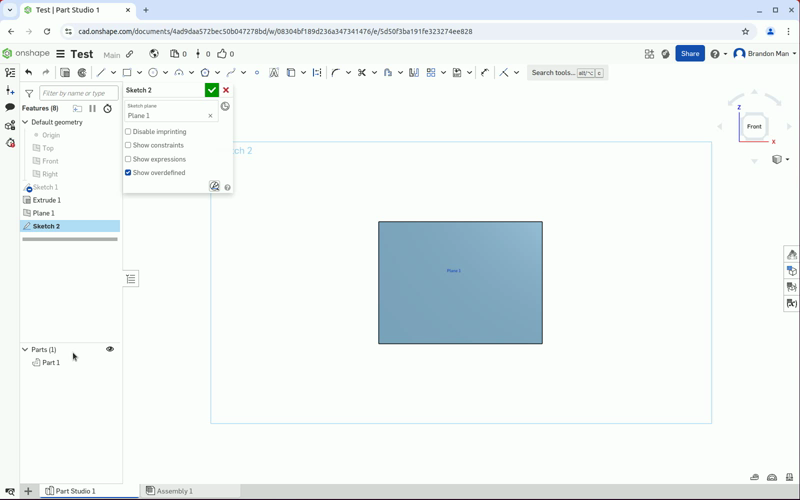
key(y)
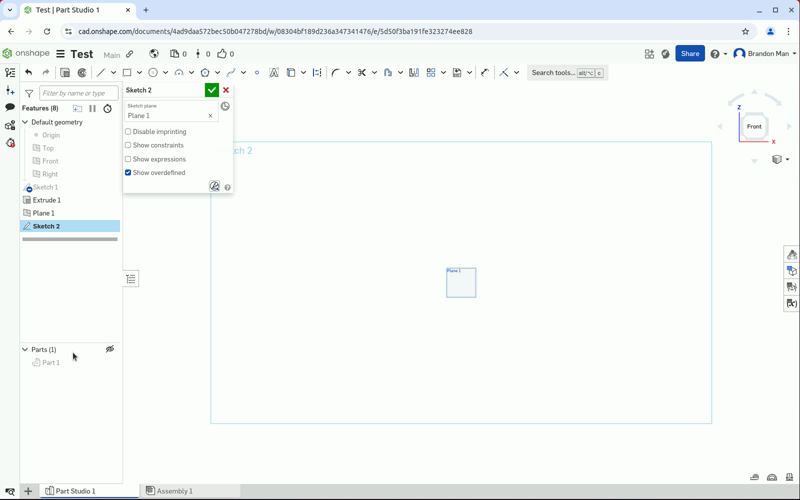
key(c)
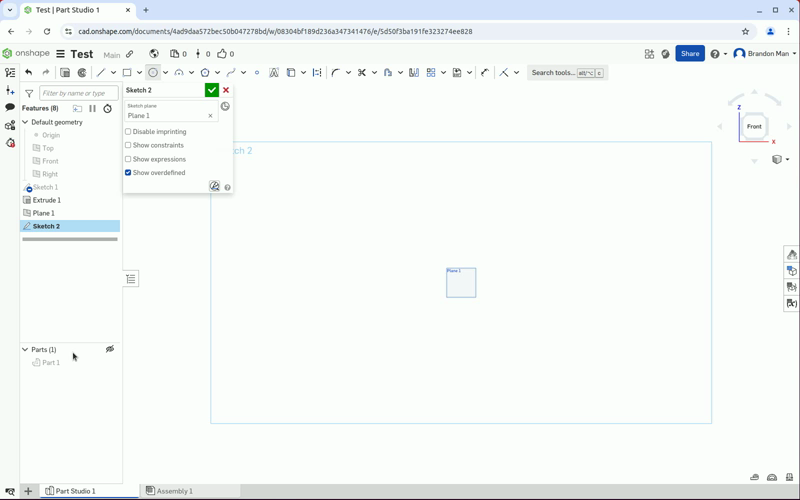
key_down(shift)
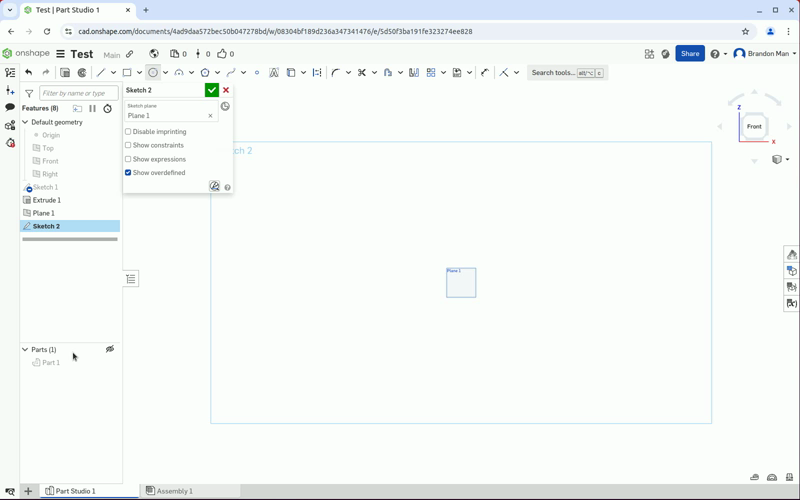
mouse_move(460, 282)
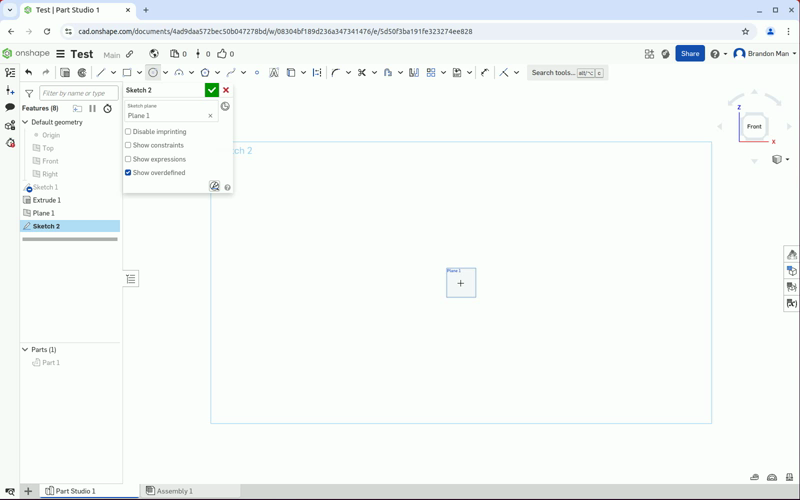
click(460, 282)
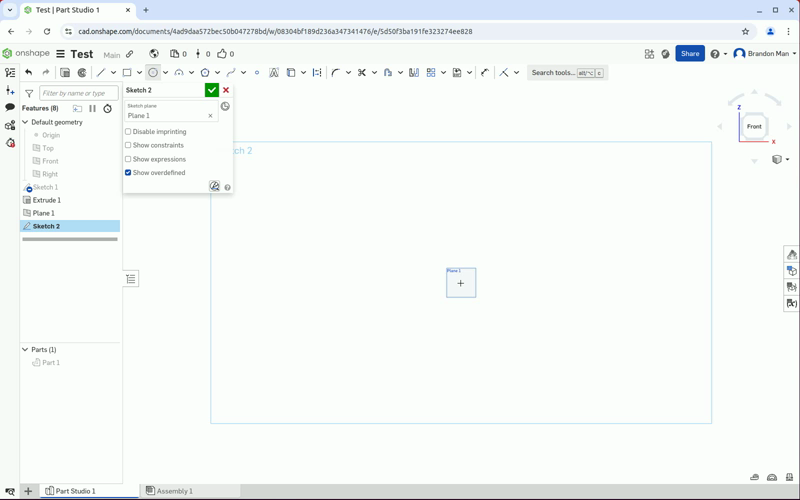
key_up(shift)
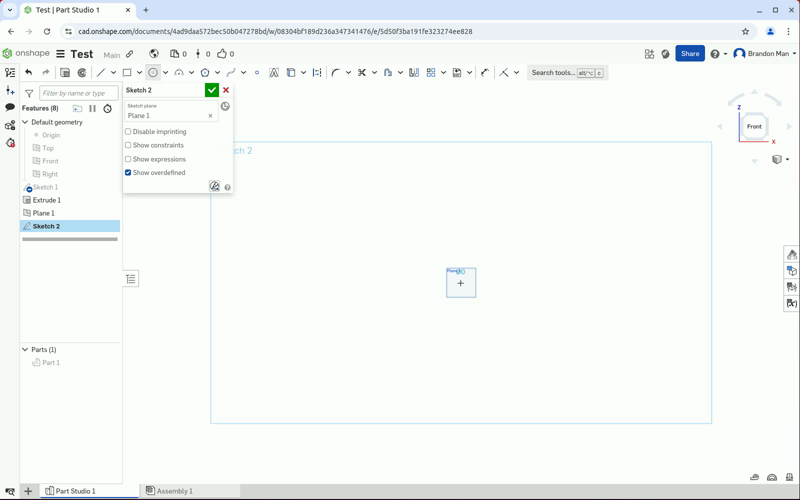
mouse_move(512, 282)
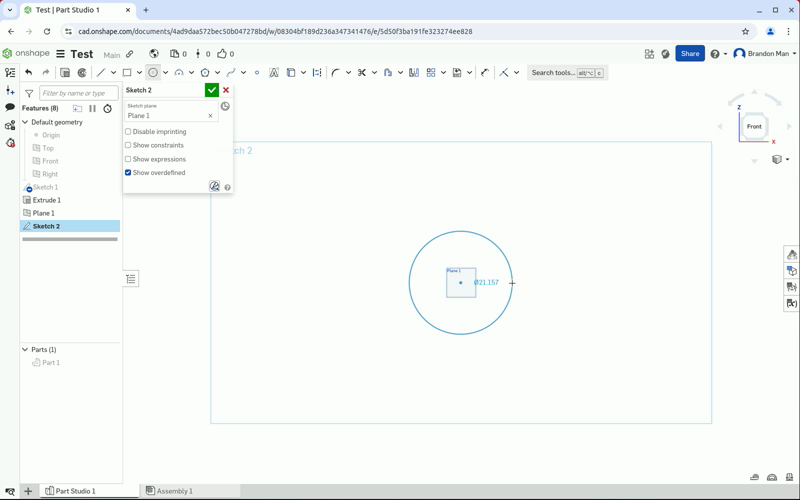
click(512, 282)
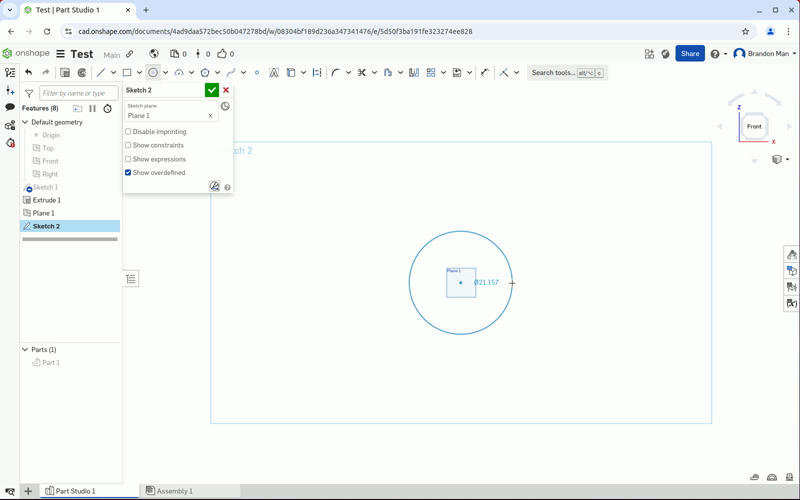
key(esc)
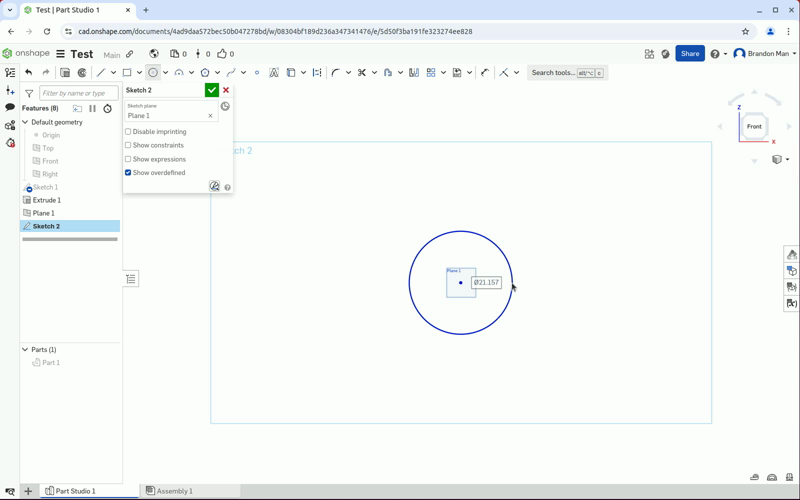
mouse_move(452, 297)
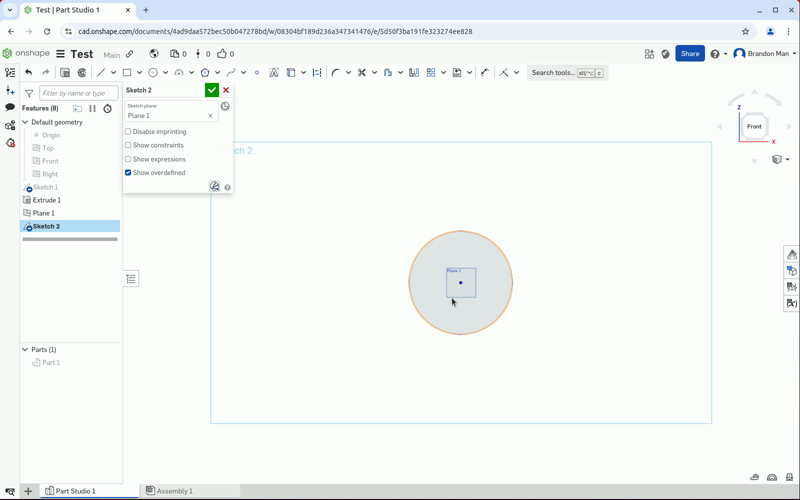
click(452, 297)
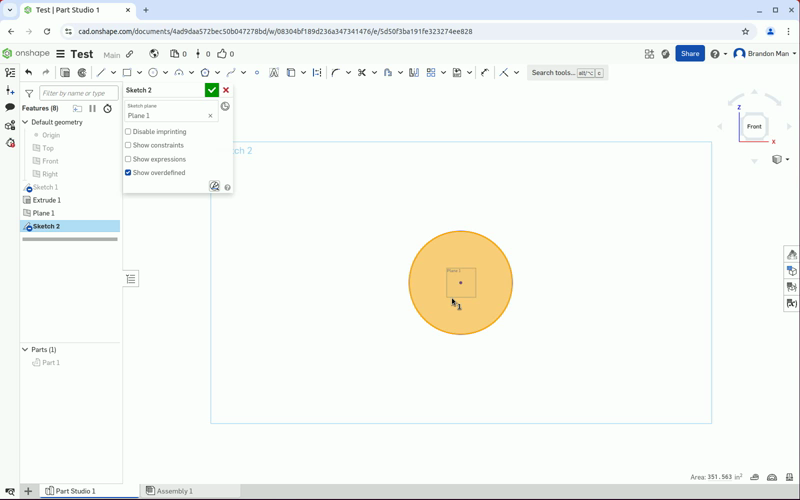
mouse_move(73, 352)
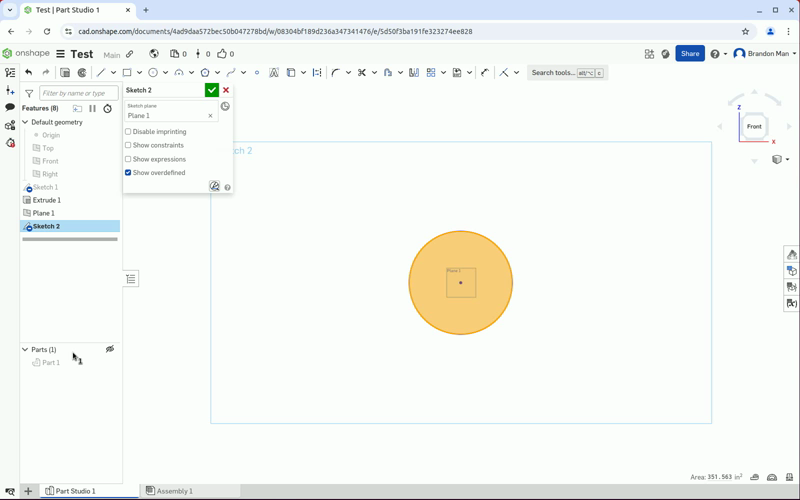
key(shift+y)
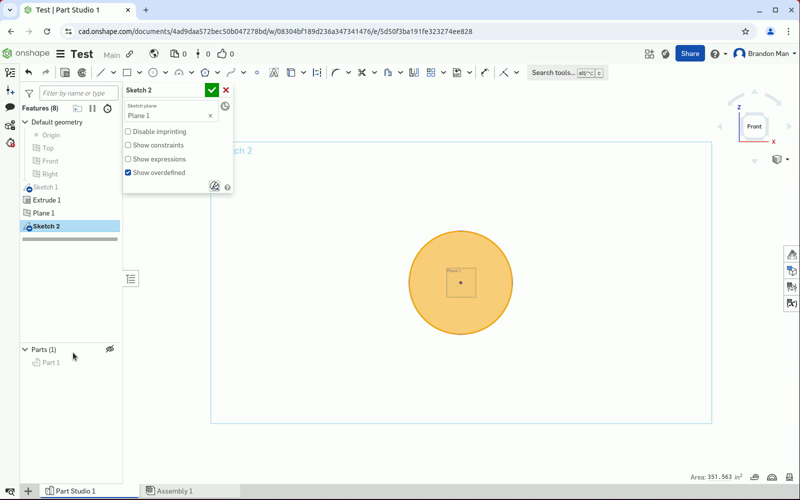
key(shift+e)
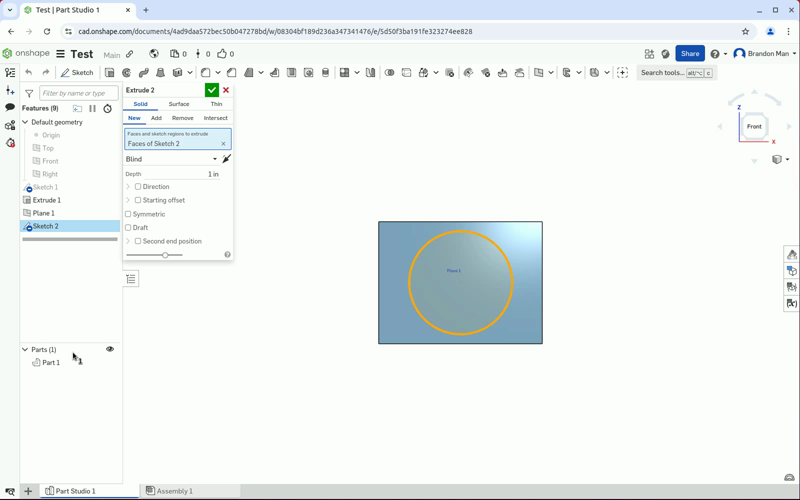
mouse_move(143, 106)
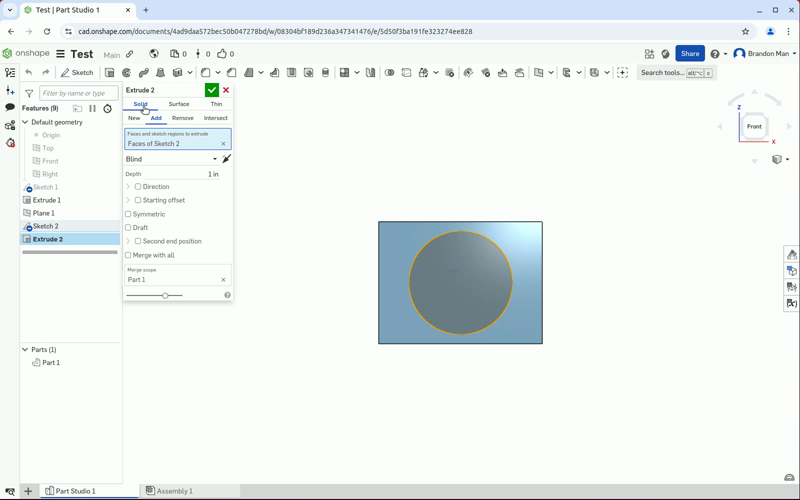
click(143, 106)
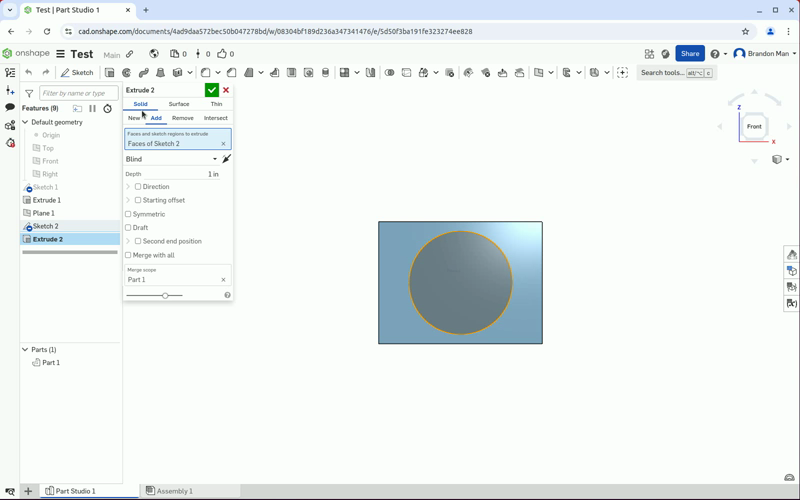
mouse_move(137, 120)
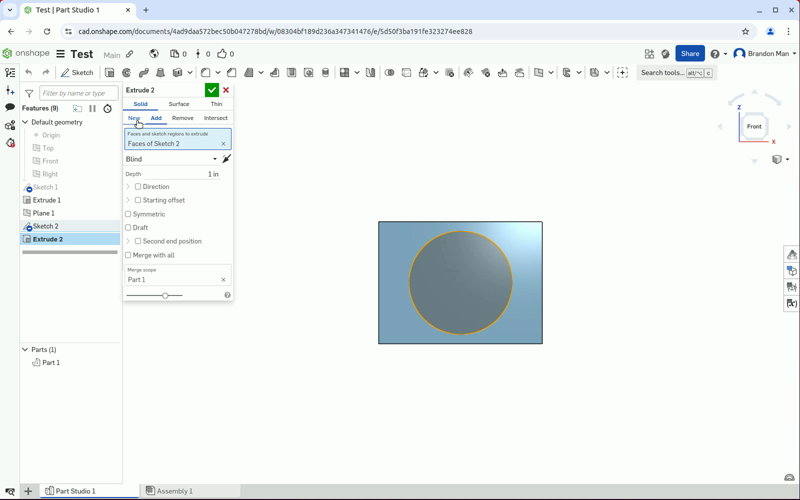
click(137, 120)
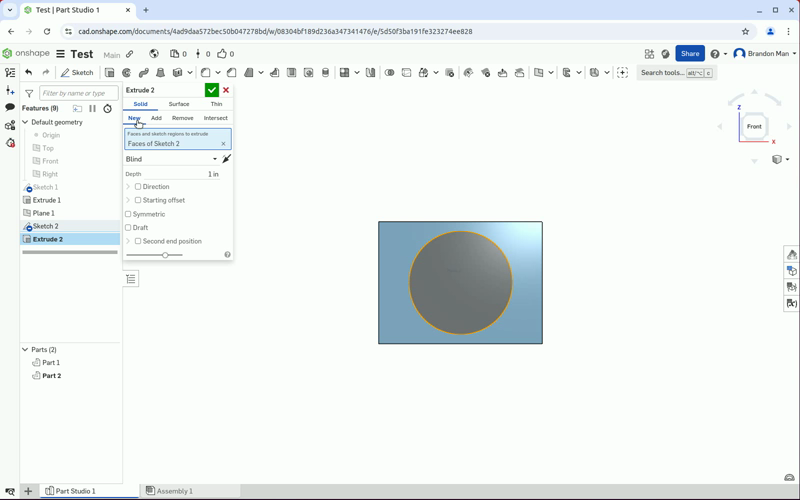
key(tab, 4)
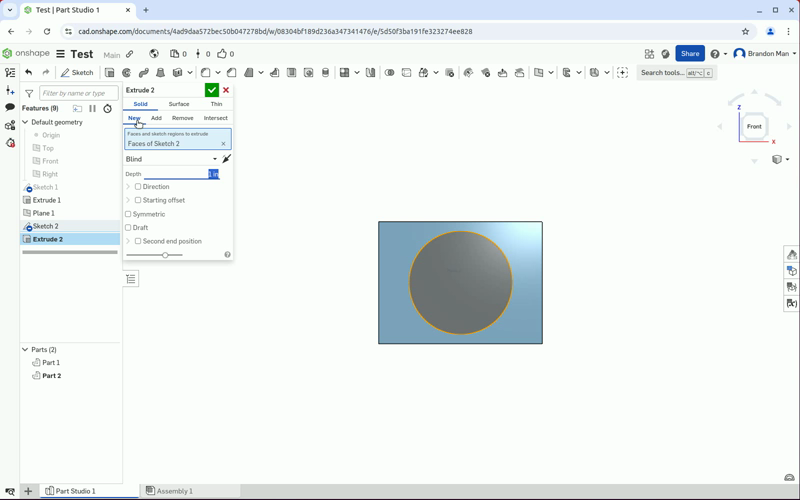
text(20.942)
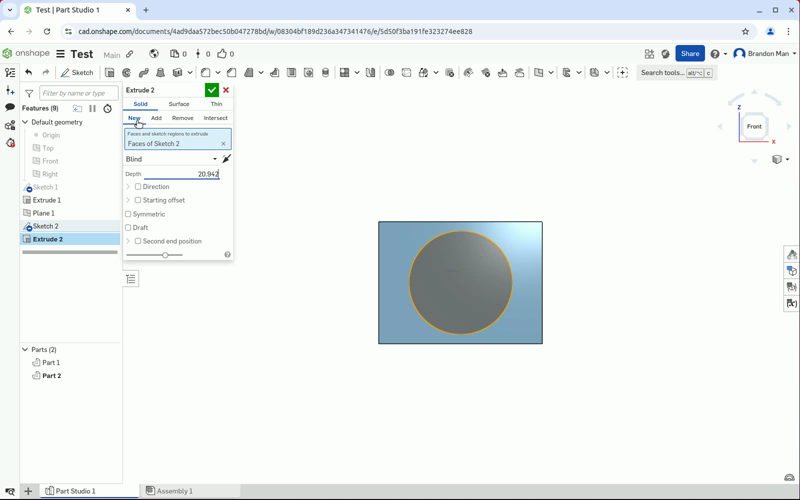
key(enter)
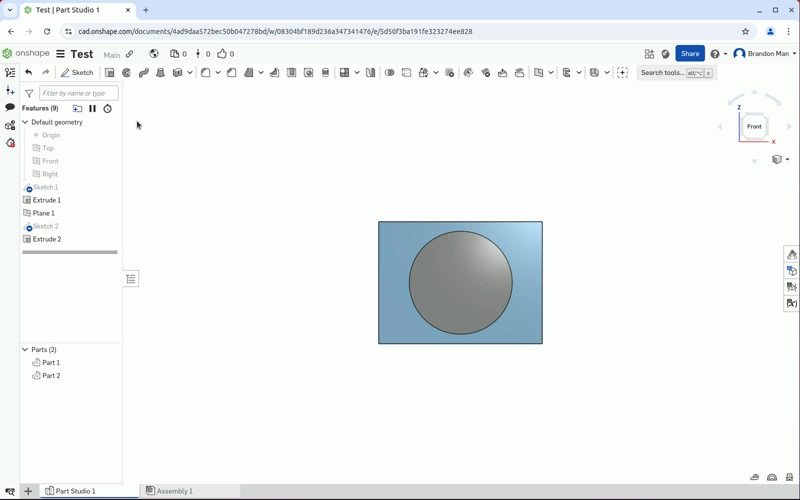
key(shift+h)
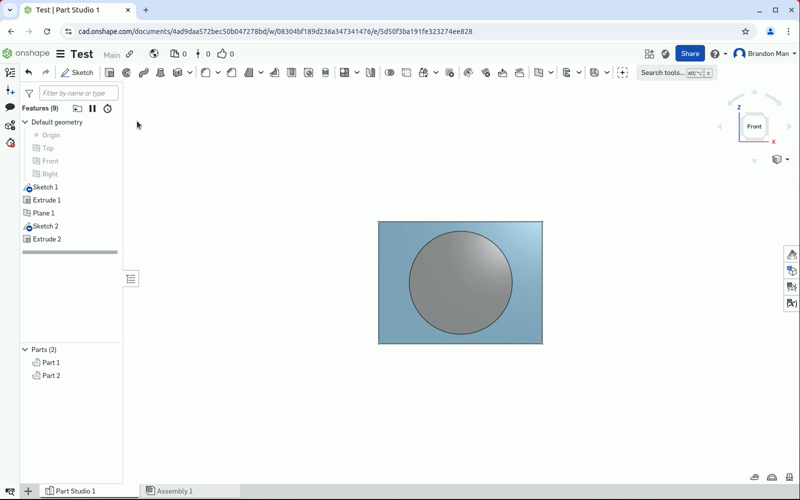
key(shift+h)
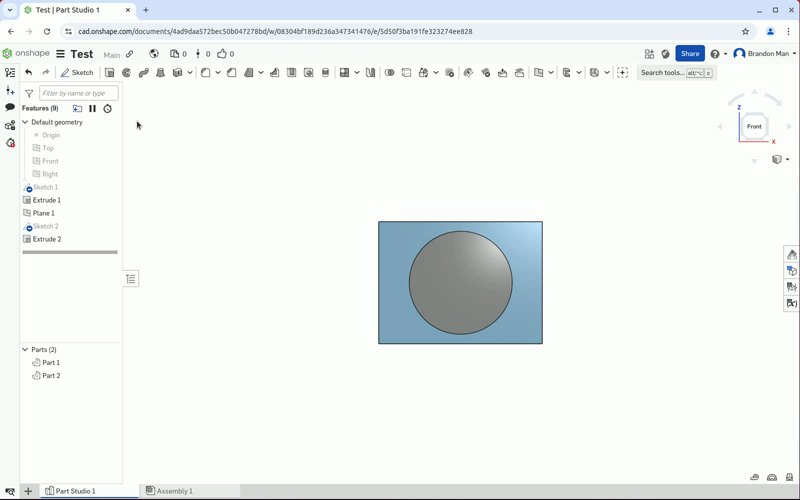
mouse_move(73, 189)
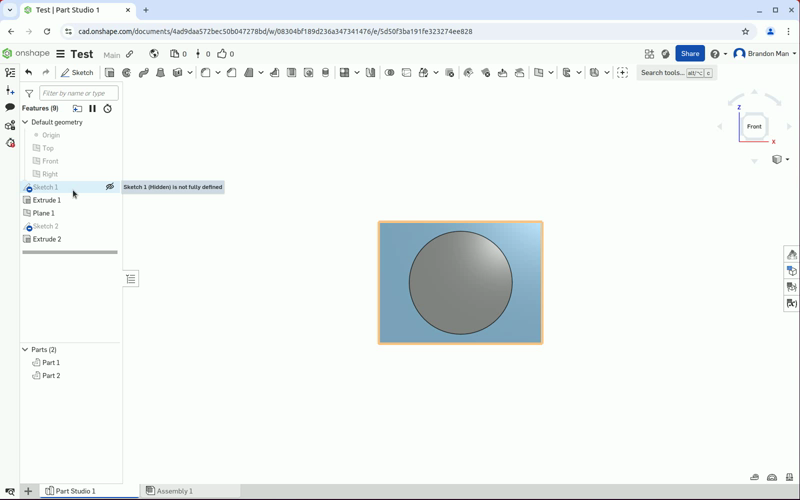
click(73, 189)
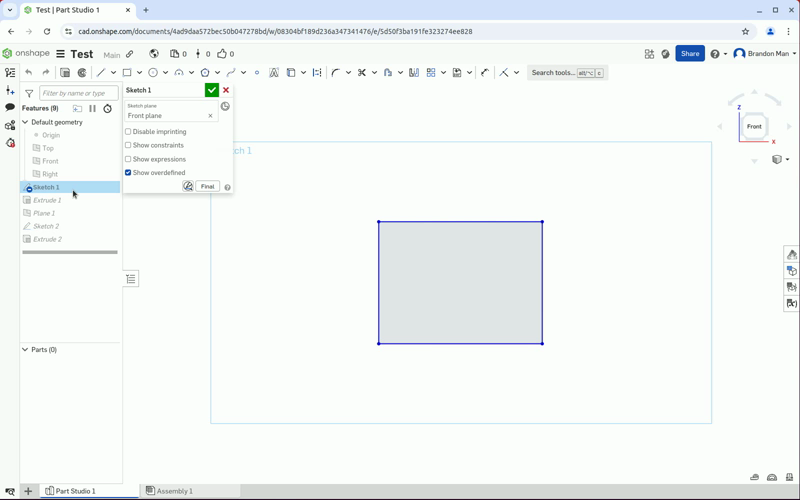
mouse_move(229, 92)
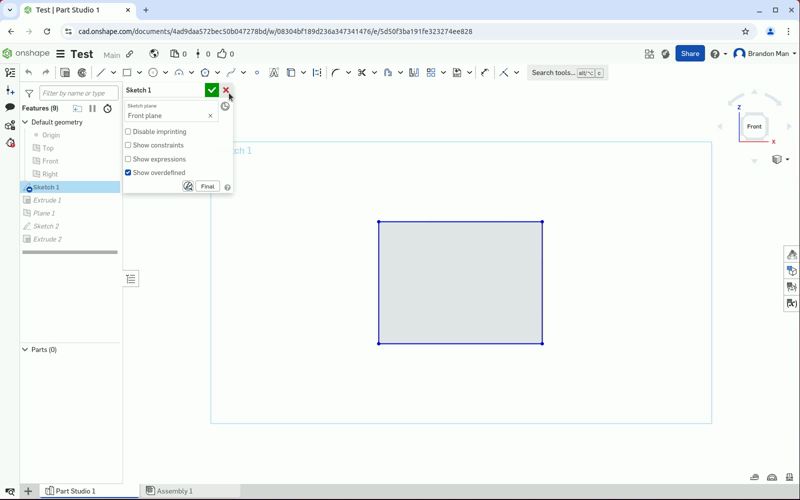
click(229, 92)
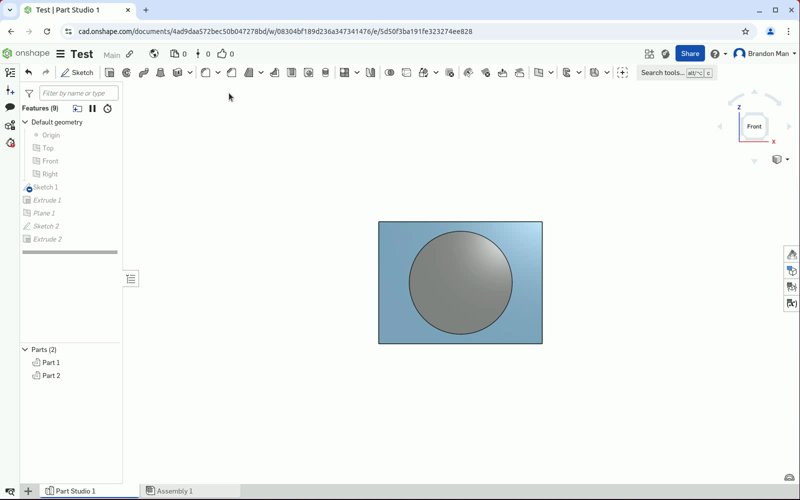
mouse_move(541, 75)
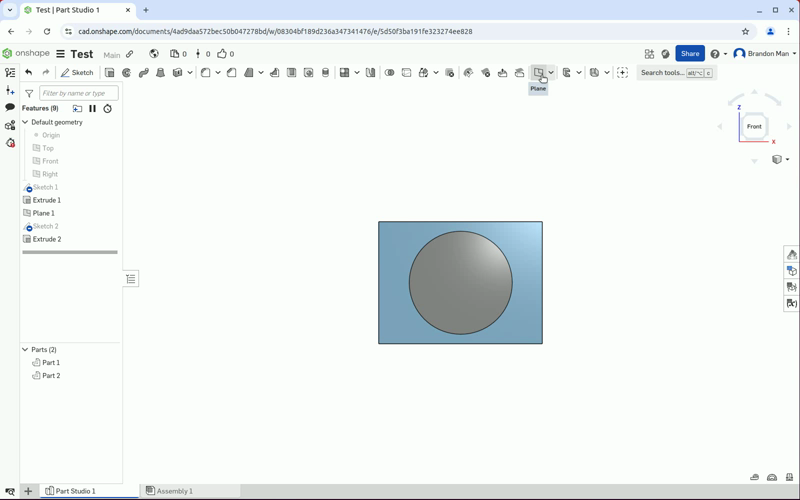
click(541, 75)
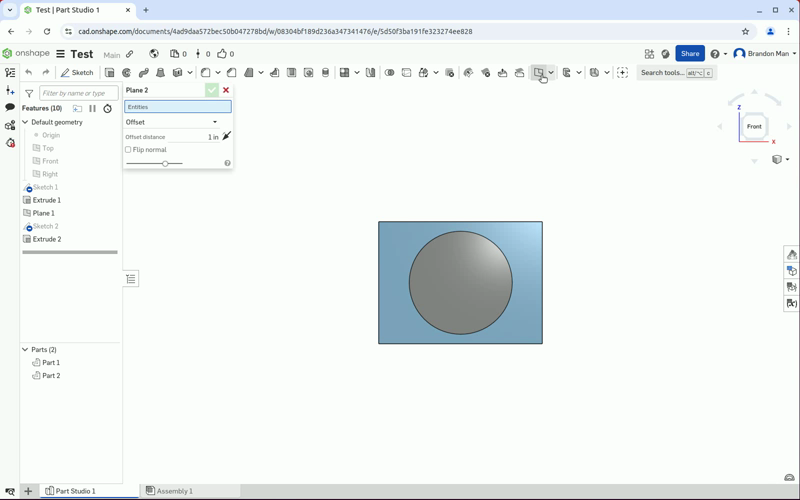
mouse_move(73, 163)
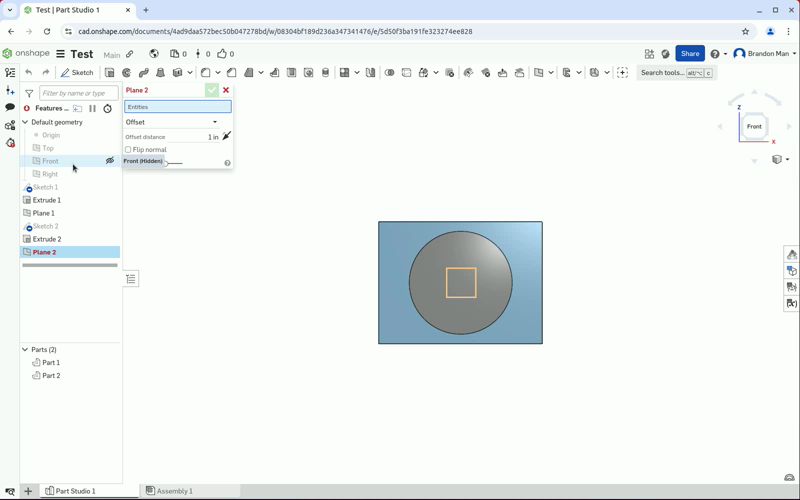
click(73, 163)
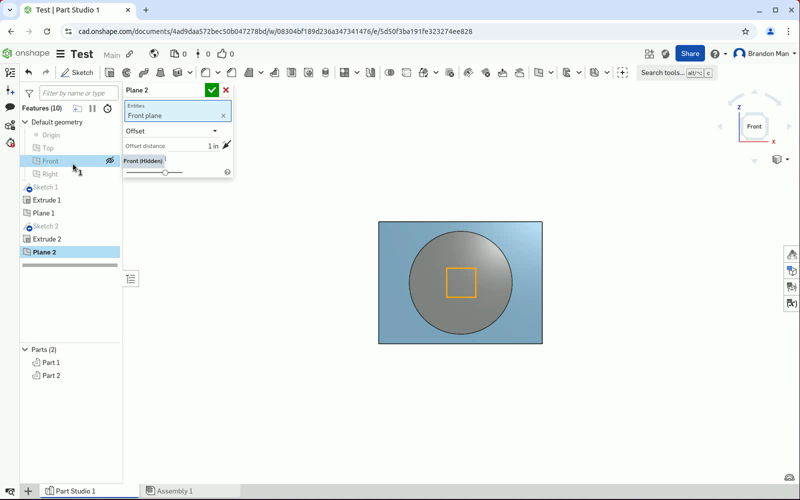
key(tab, 2)
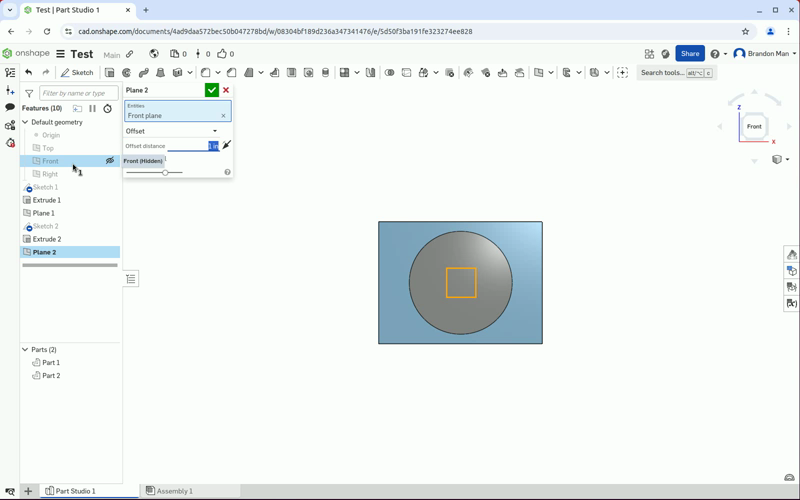
text(23.108)
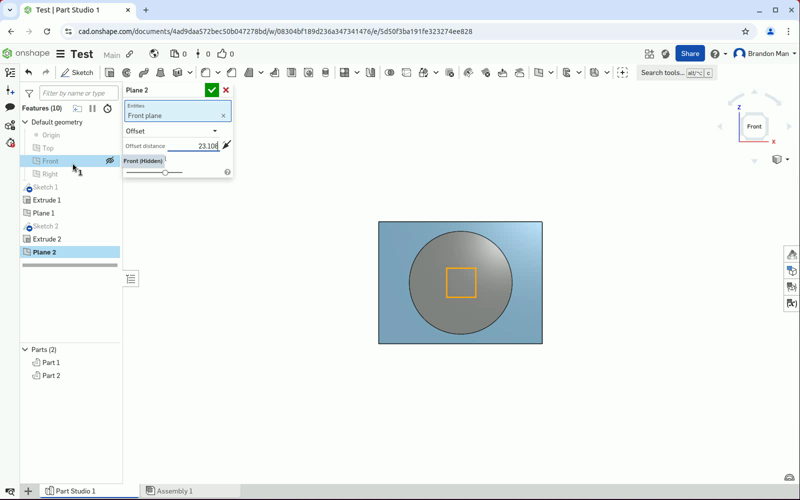
key(enter, 2)
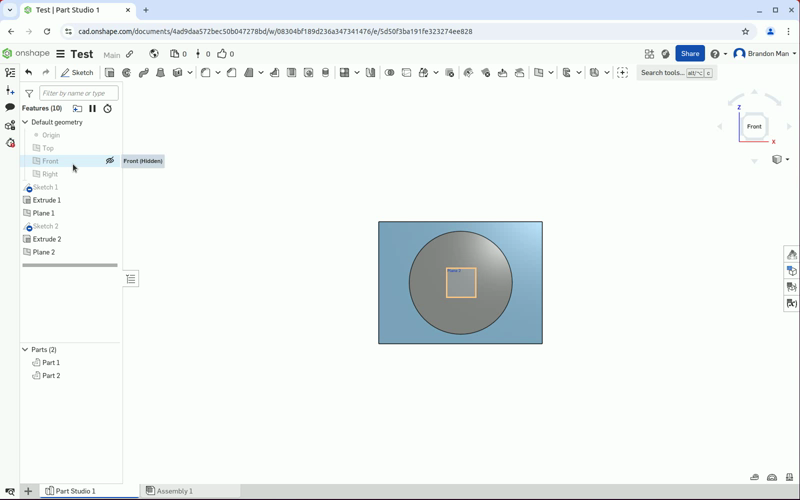
key(shift+s)
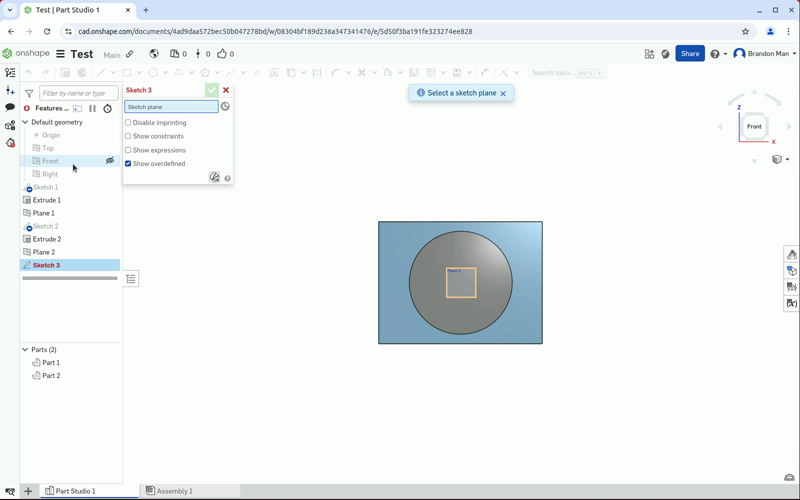
mouse_move(73, 254)
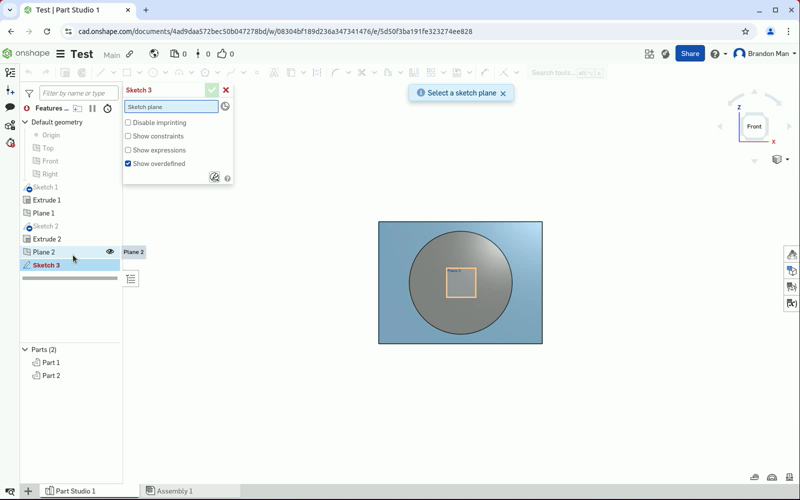
click(73, 254)
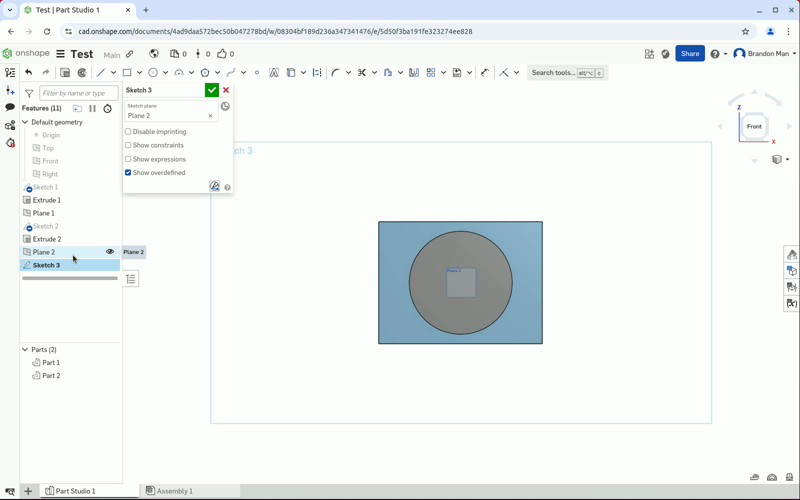
mouse_move(73, 352)
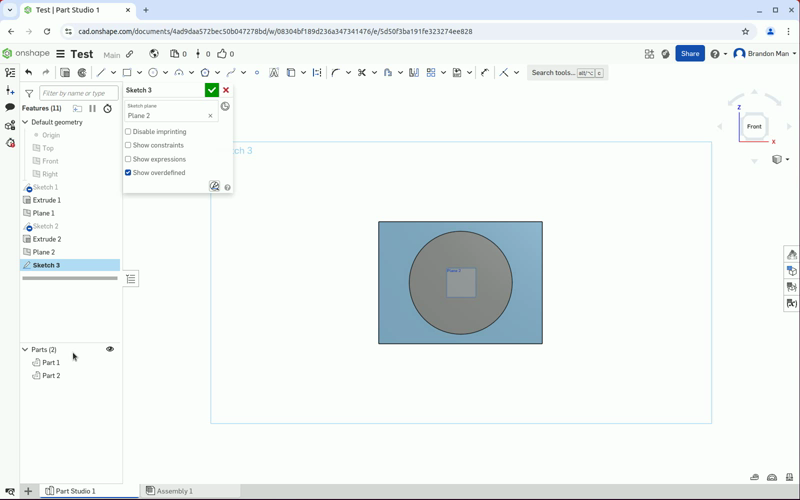
key(y)
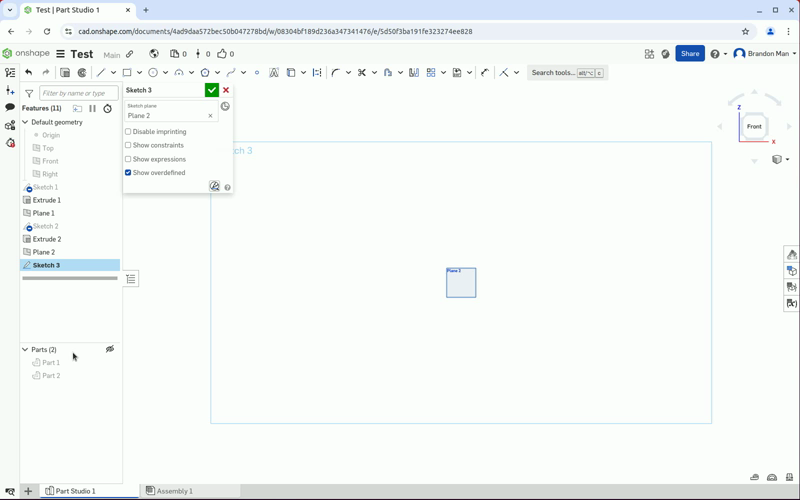
key(l)
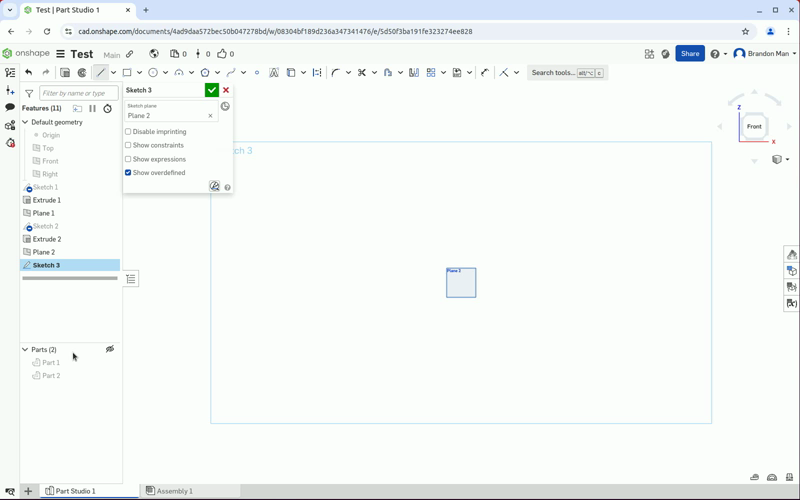
key_down(shift)
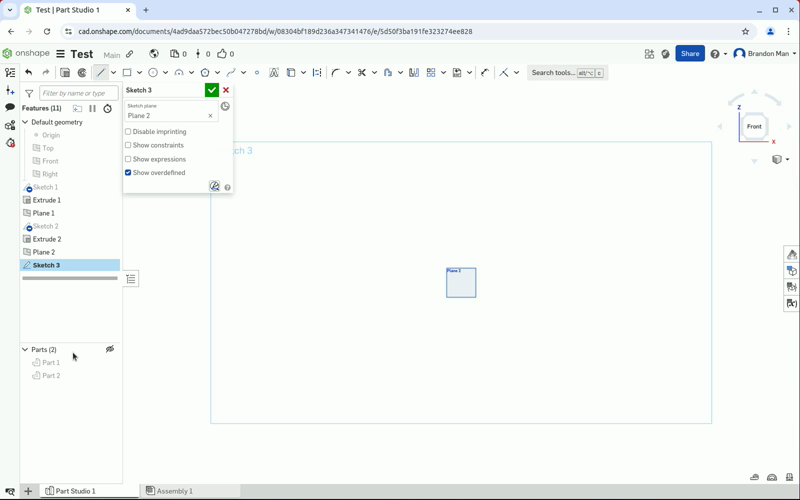
mouse_move(417, 282)
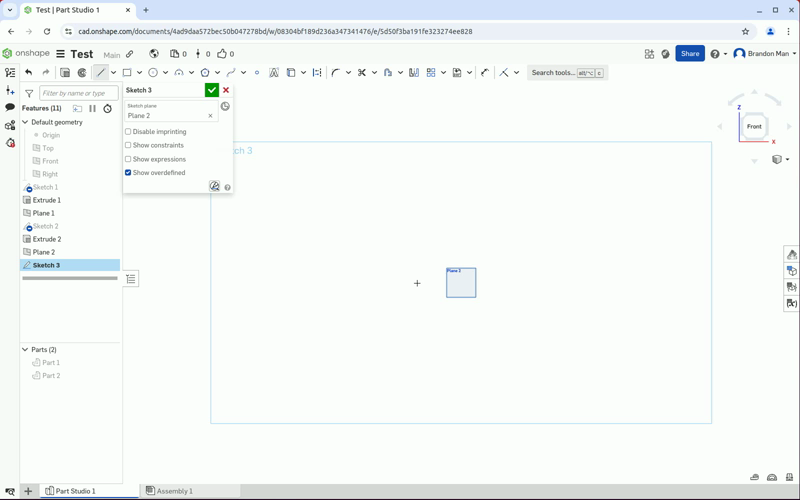
click(417, 282)
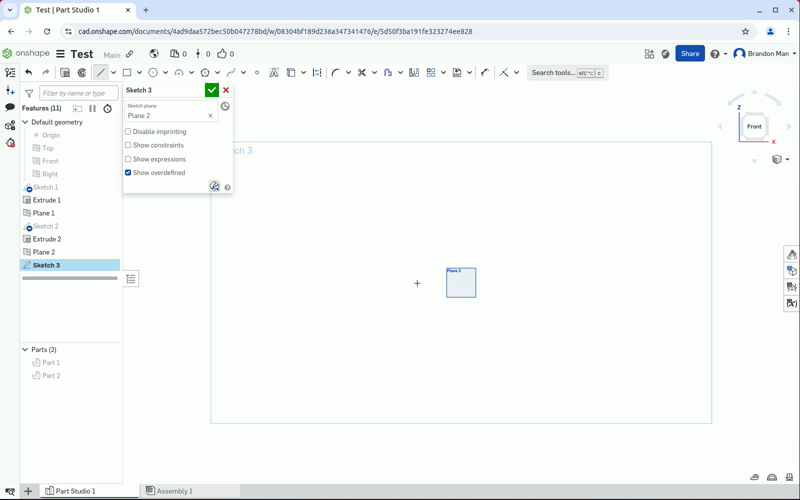
key_up(shift)
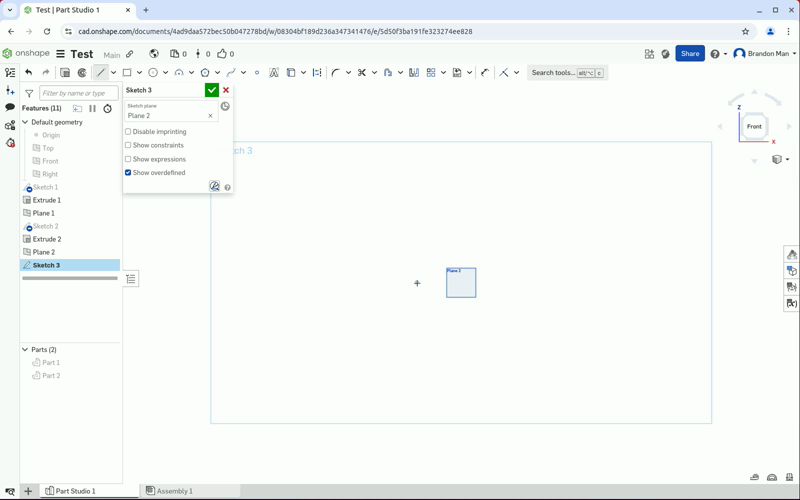
key_down(shift)
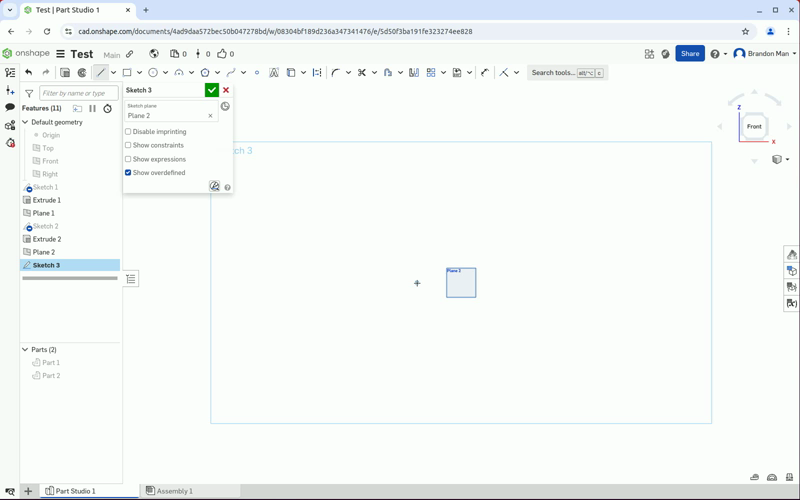
mouse_move(447, 282)
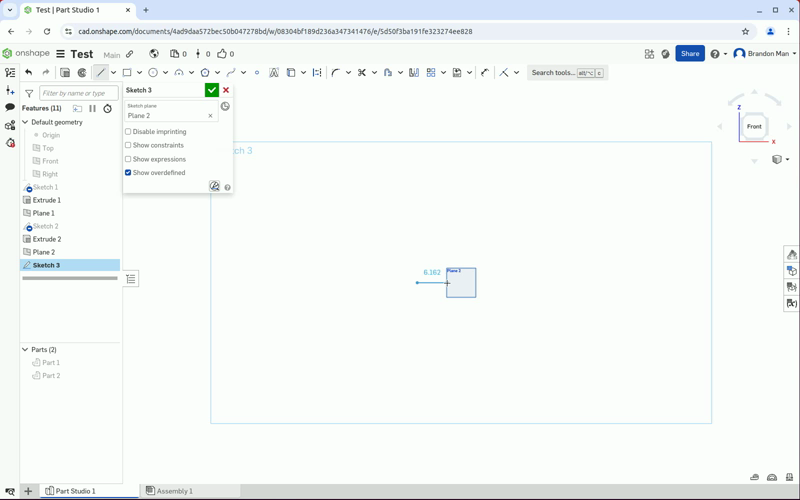
mouse_move(439, 321)
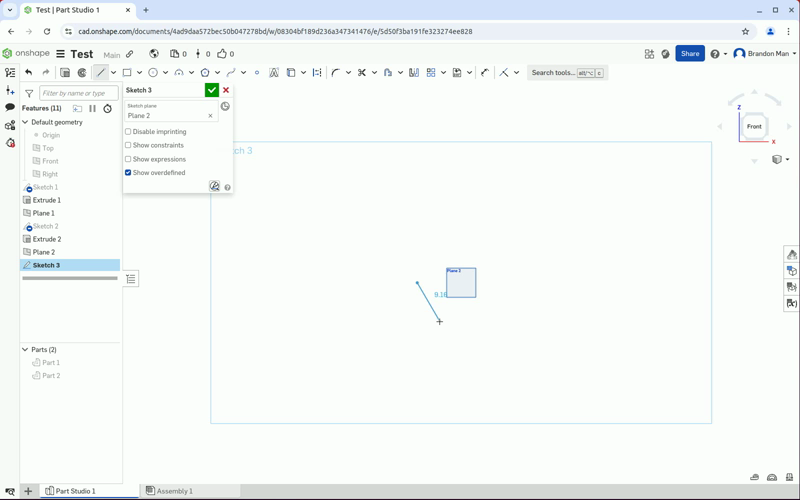
click(439, 321)
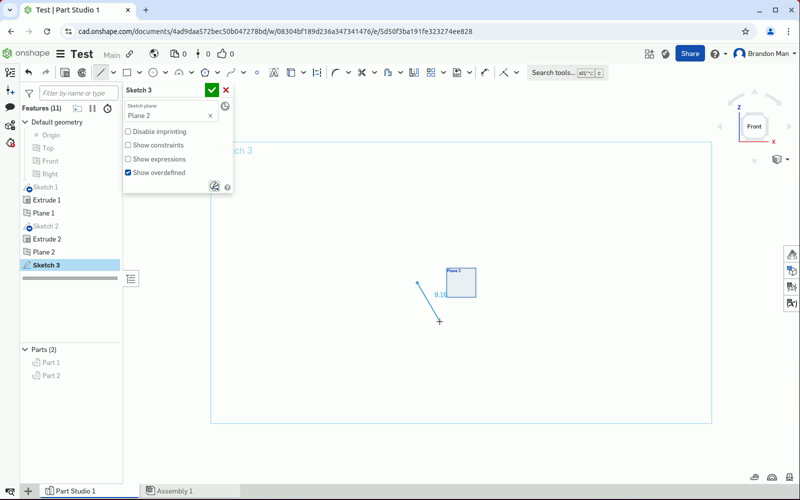
key_up(shift)
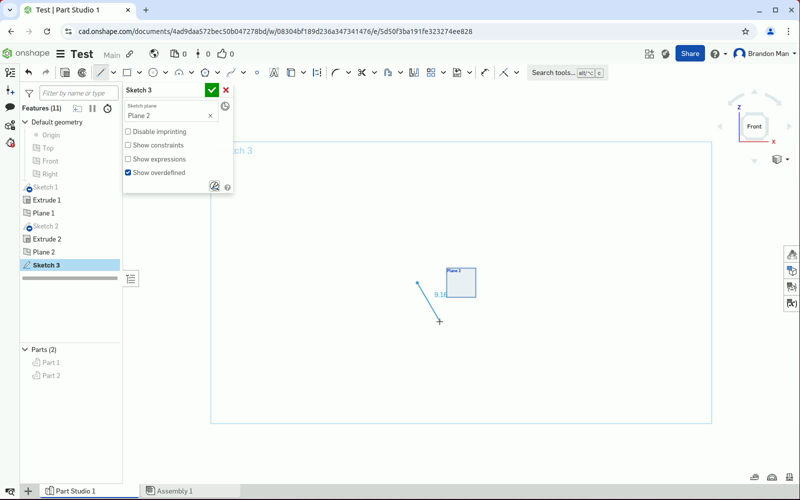
key_down(shift)
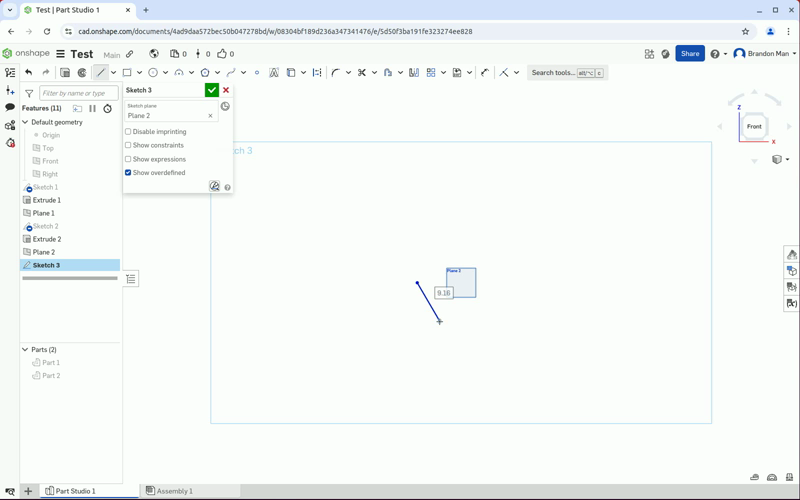
mouse_move(469, 321)
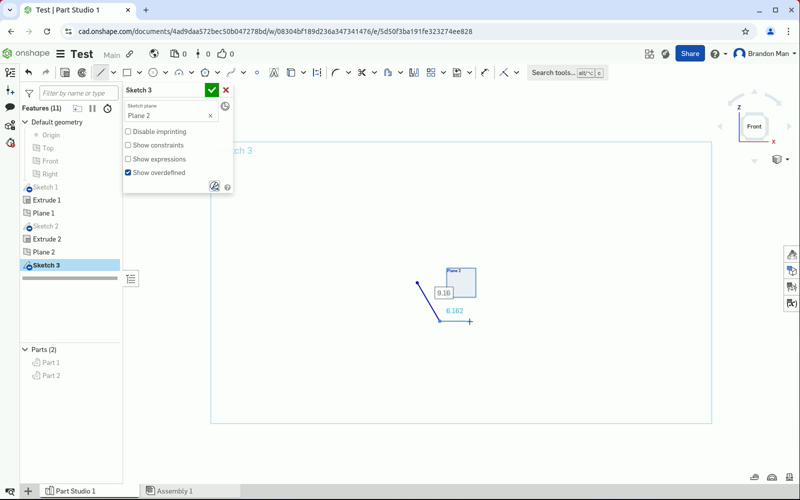
mouse_move(483, 321)
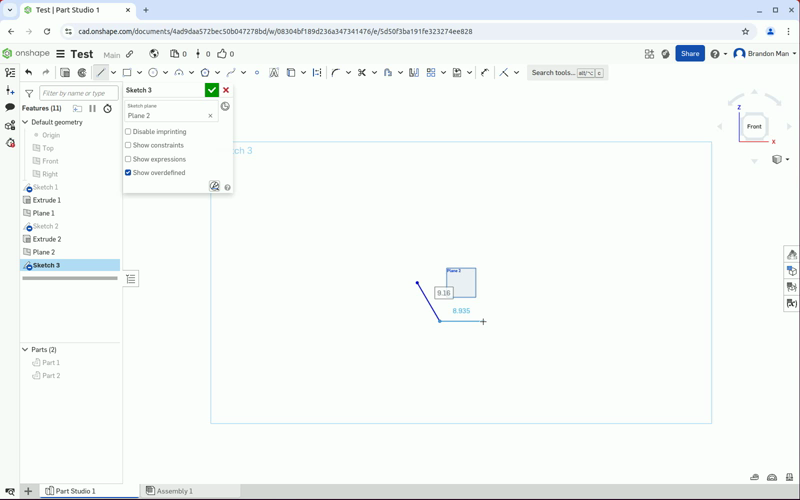
click(483, 321)
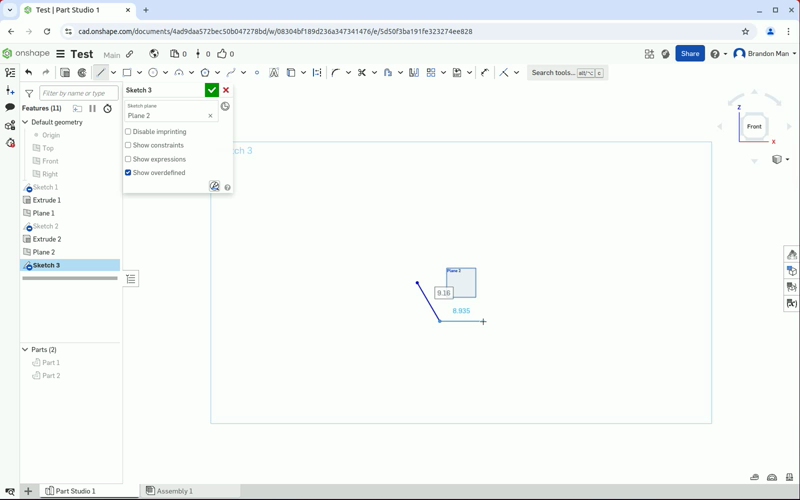
key_up(shift)
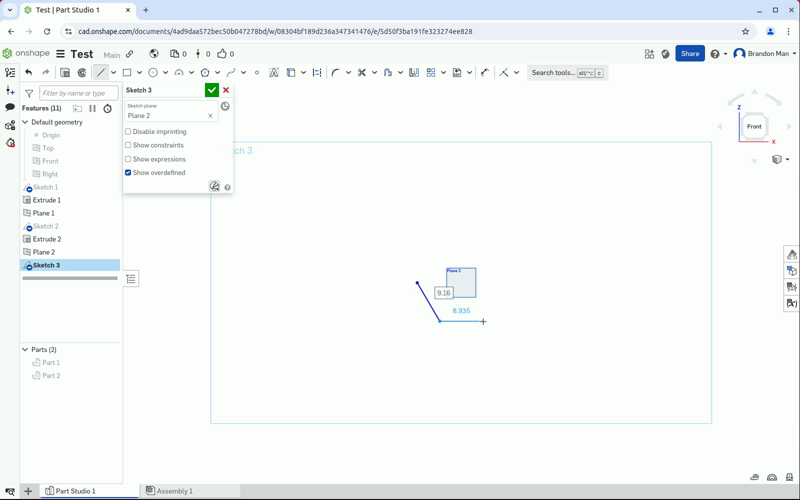
key_down(shift)
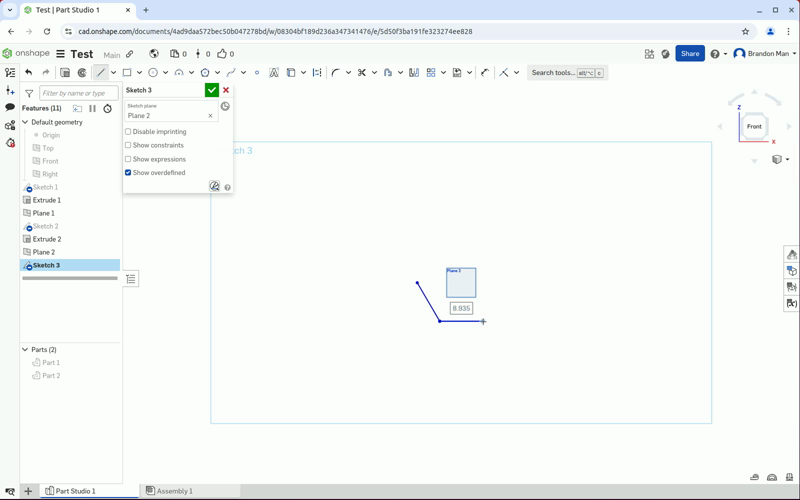
mouse_move(513, 321)
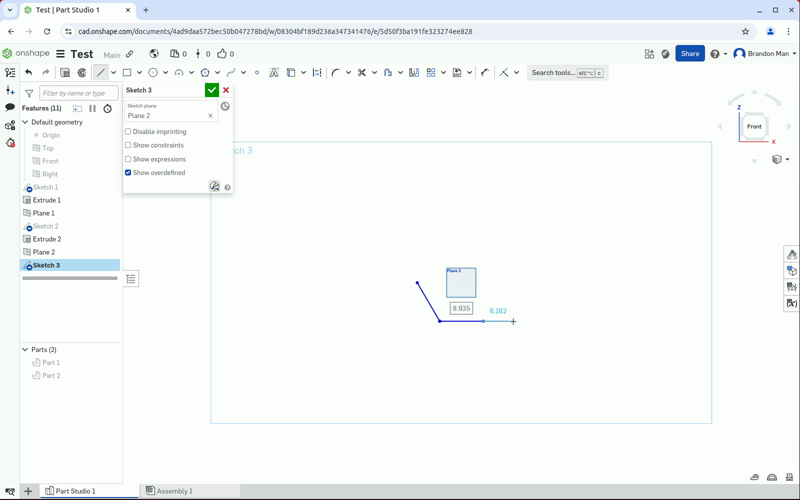
mouse_move(505, 282)
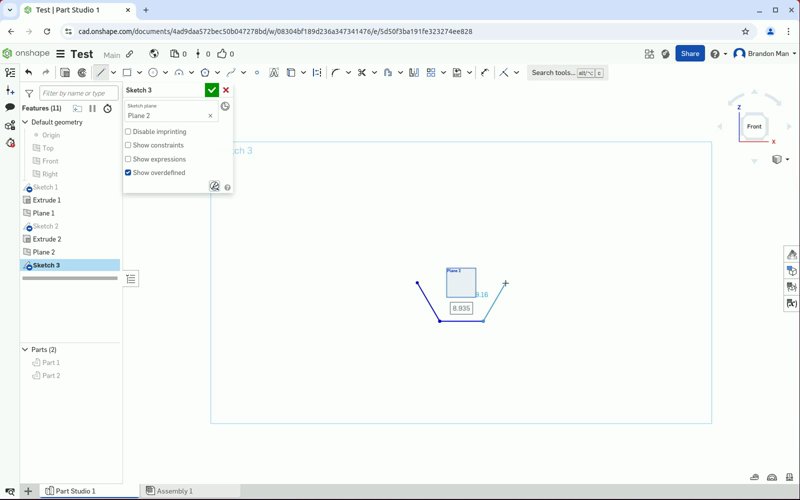
click(505, 282)
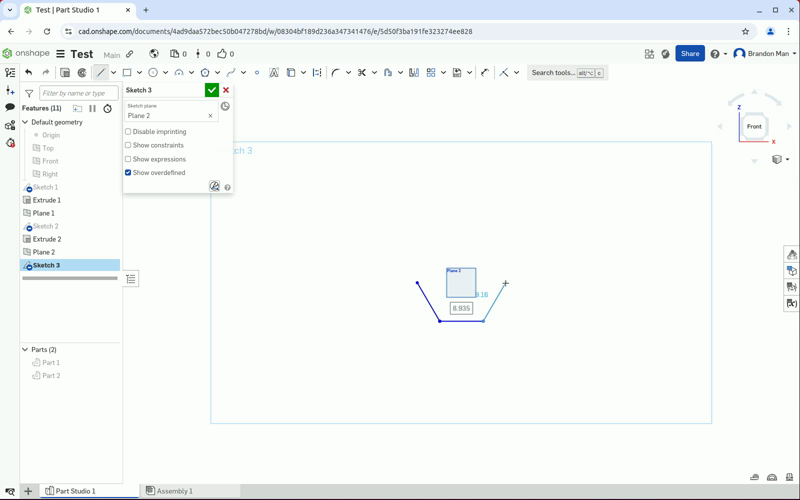
key_up(shift)
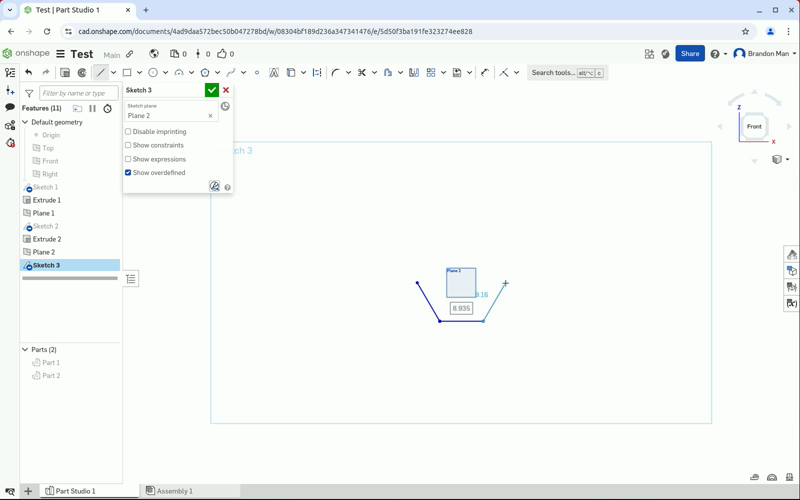
key_down(shift)
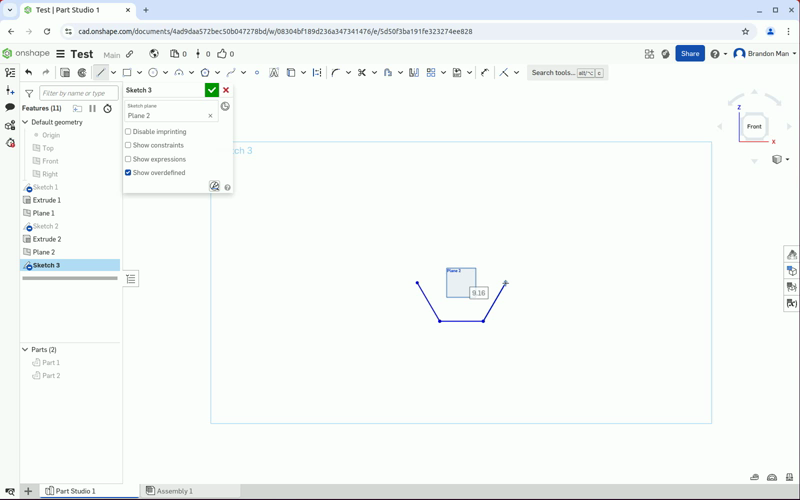
mouse_move(535, 282)
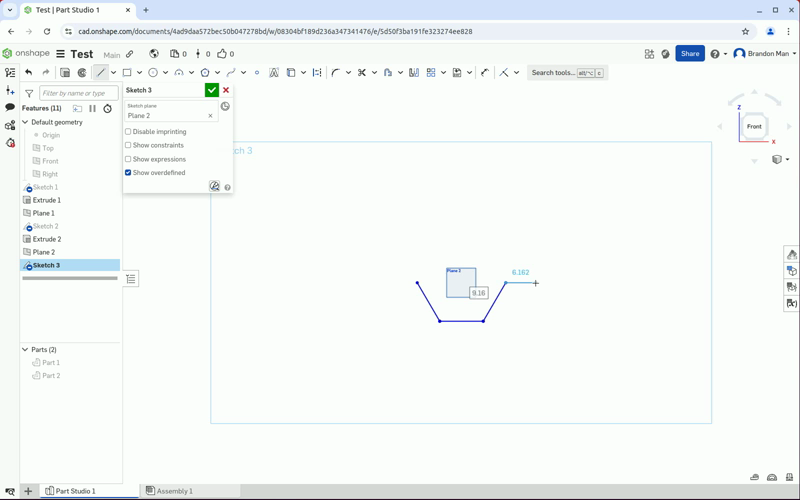
mouse_move(483, 244)
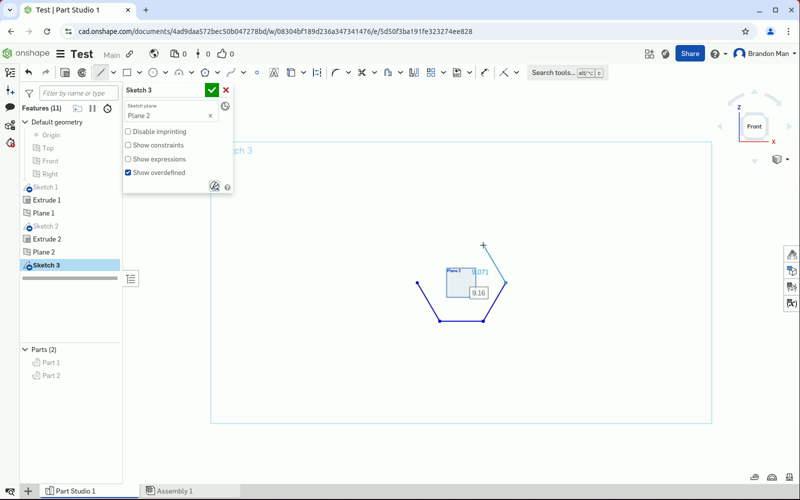
click(483, 244)
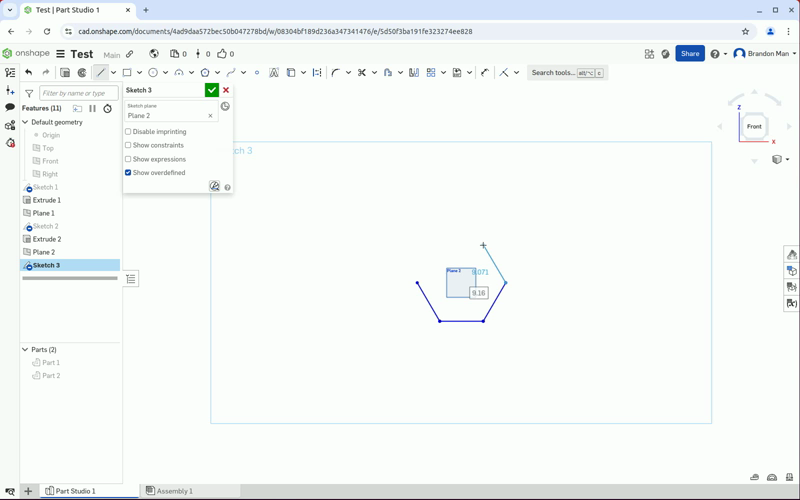
key_up(shift)
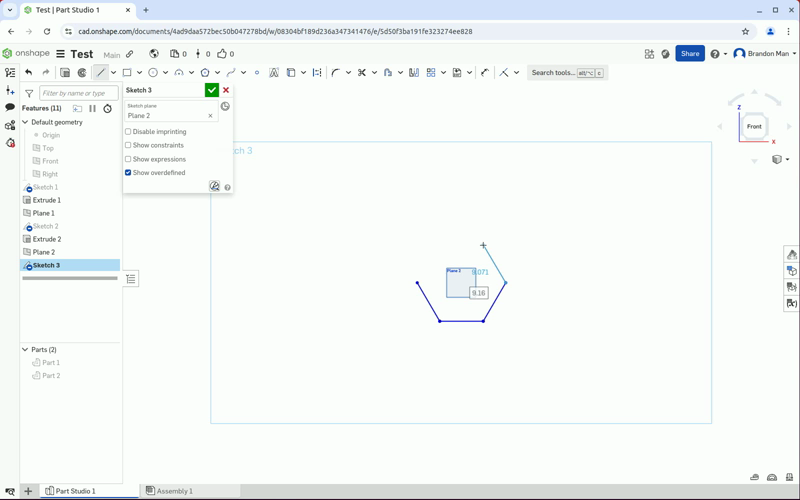
key_down(shift)
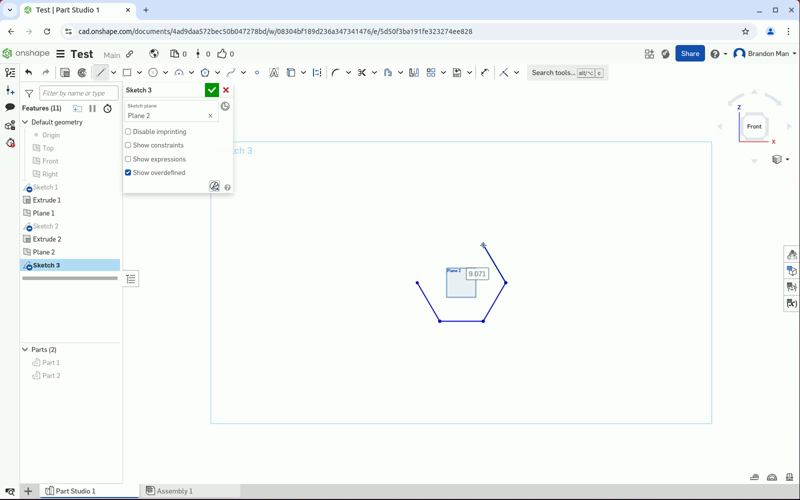
mouse_move(513, 244)
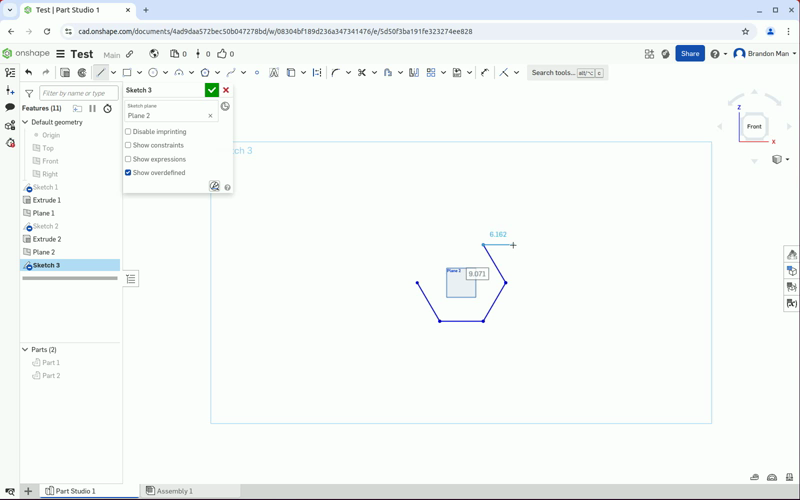
mouse_move(439, 244)
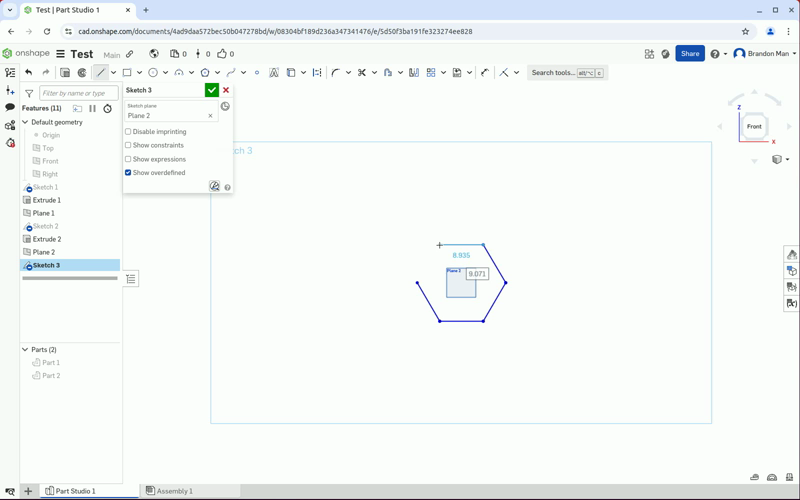
click(439, 244)
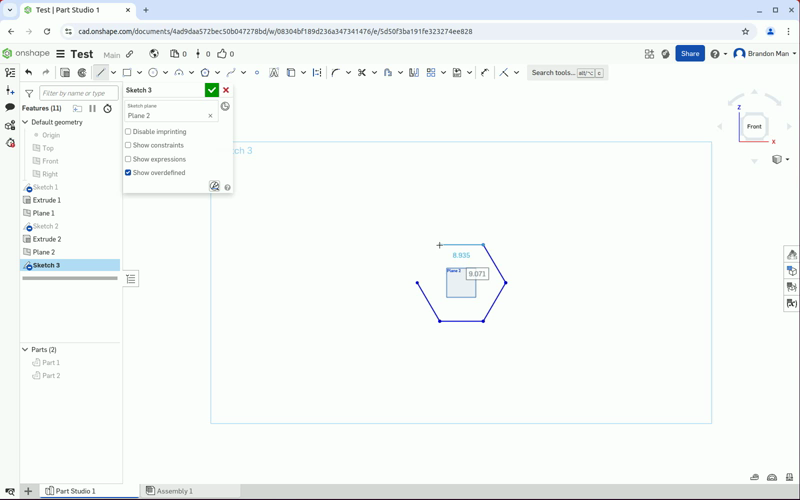
key_up(shift)
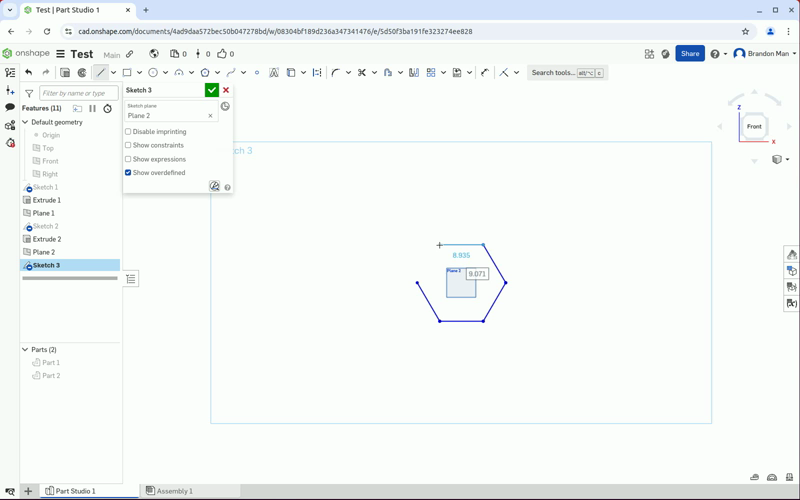
mouse_move(469, 244)
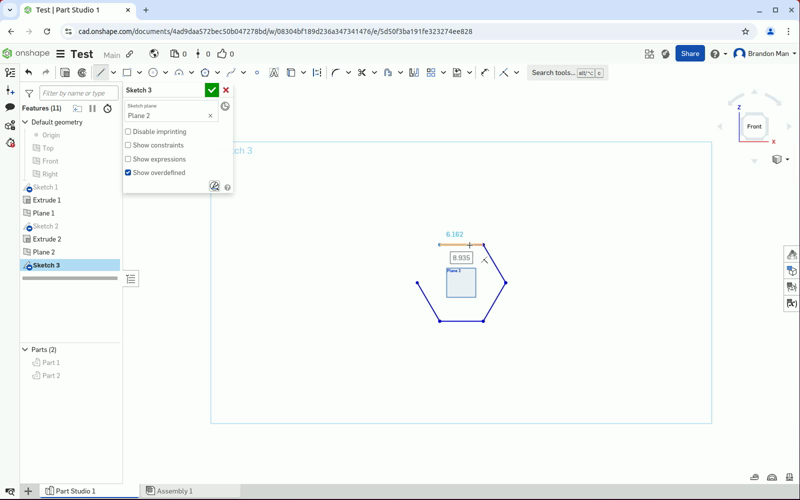
key_down(shift)
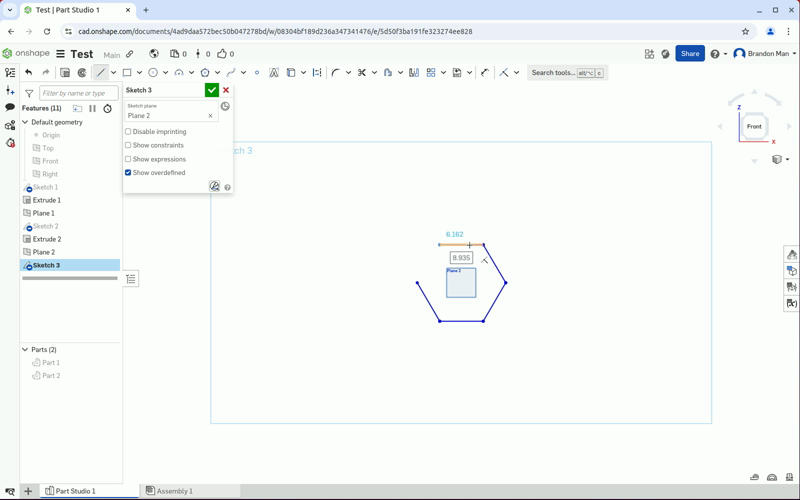
mouse_move(417, 282)
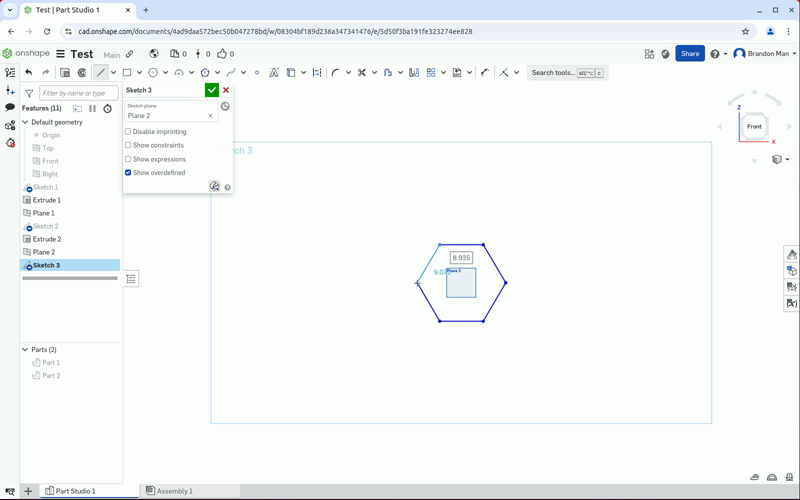
key_up(shift)
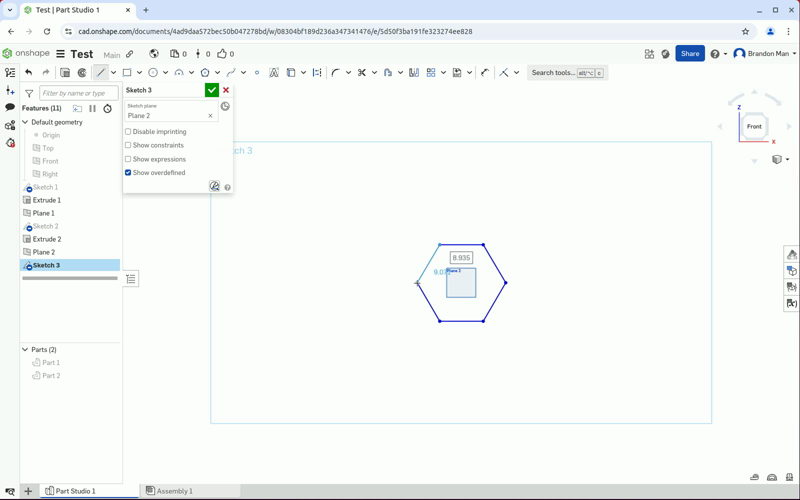
click(417, 282)
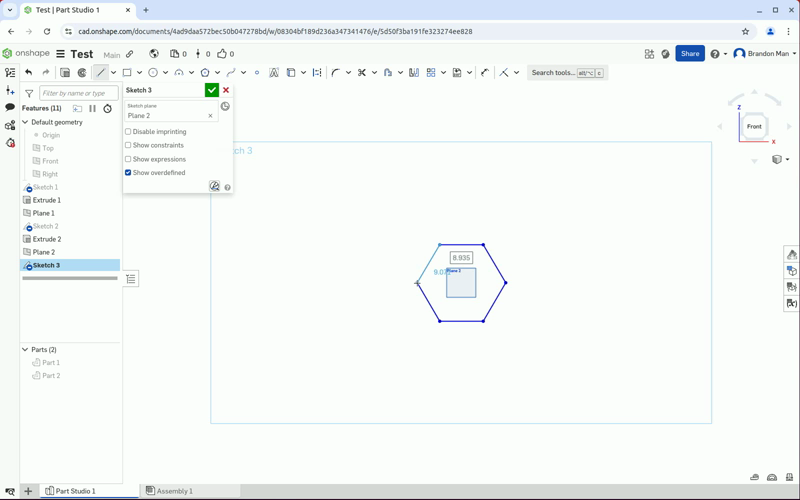
key(esc)
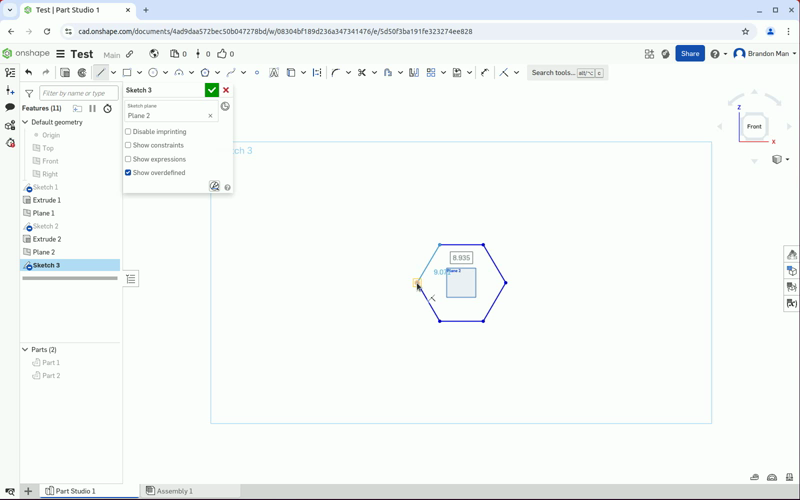
mouse_move(449, 300)
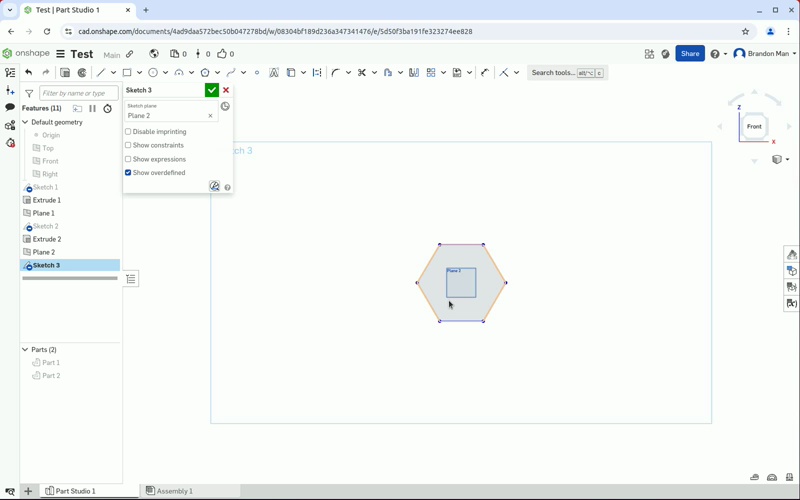
click(449, 300)
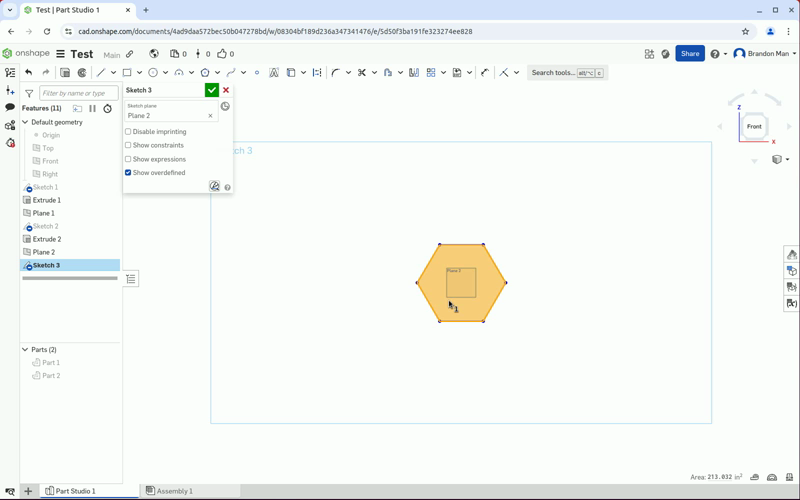
mouse_move(73, 352)
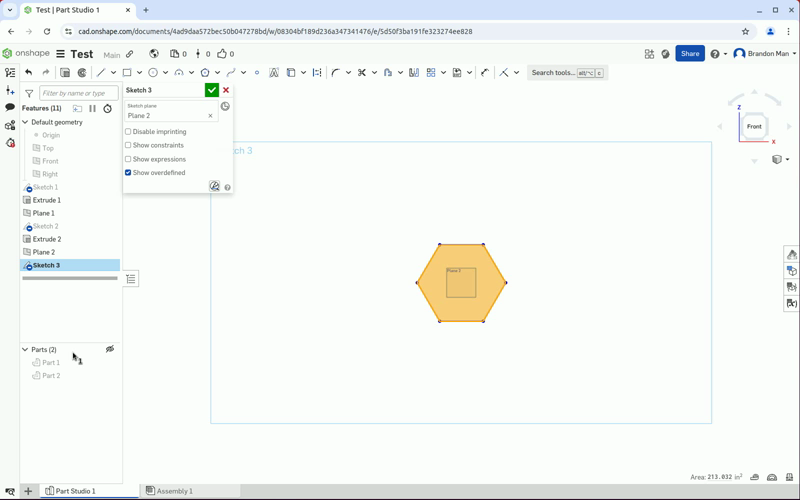
key(shift+y)
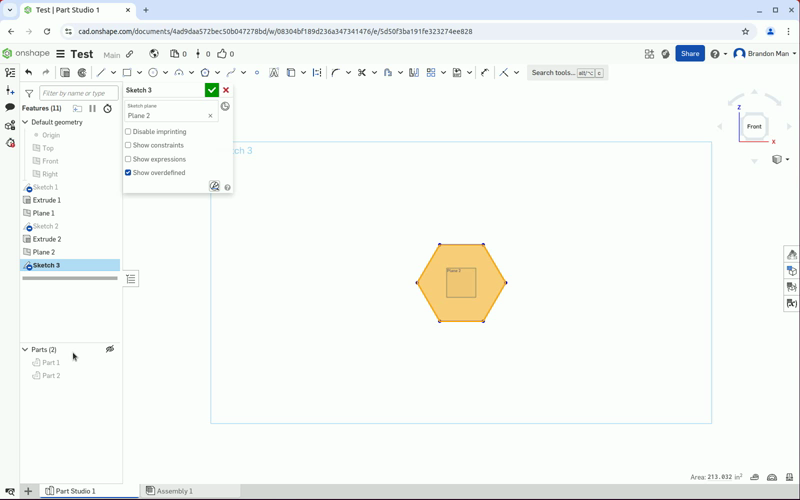
key(shift+e)
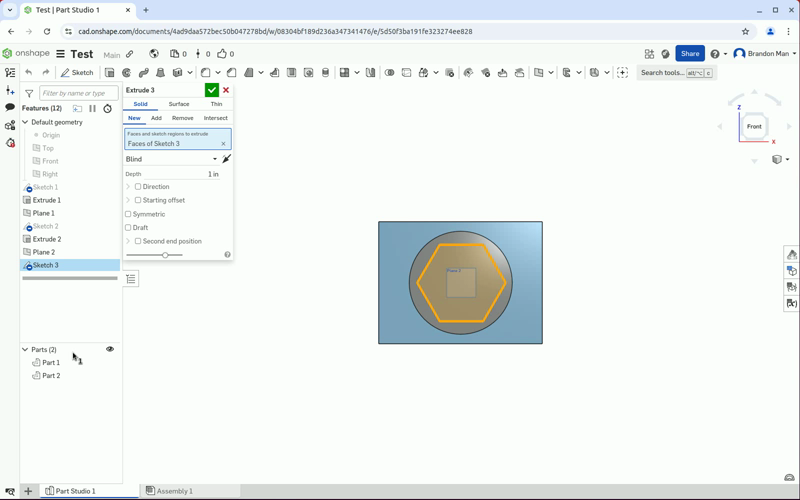
mouse_move(143, 106)
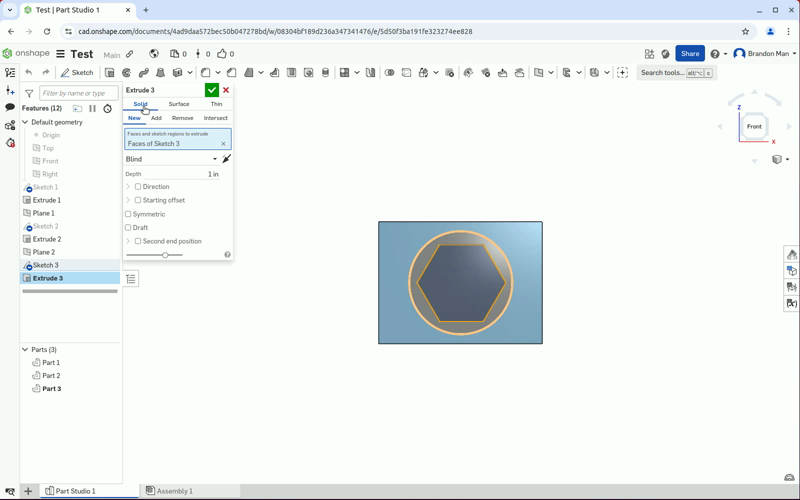
click(143, 106)
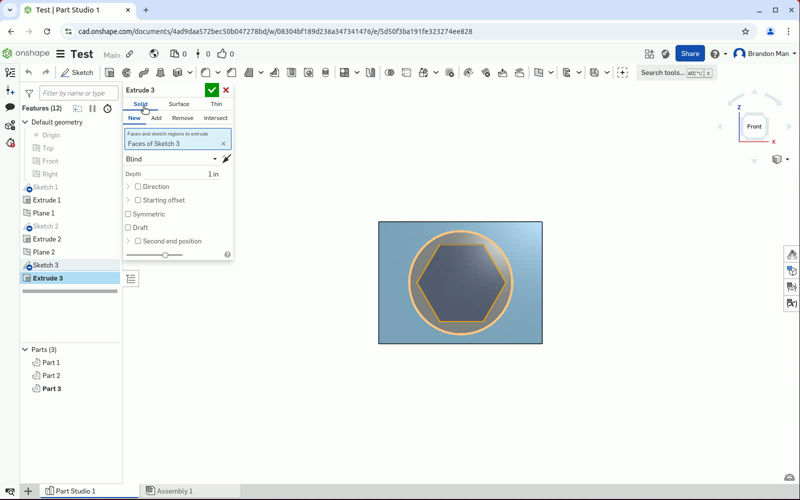
mouse_move(186, 120)
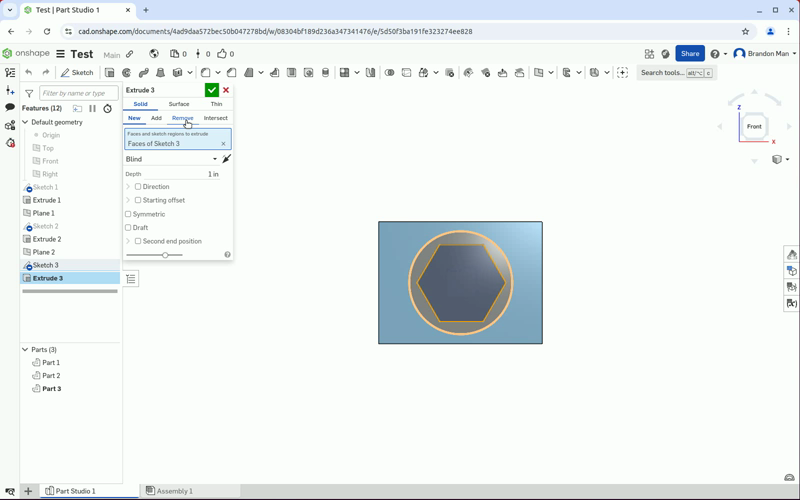
click(186, 120)
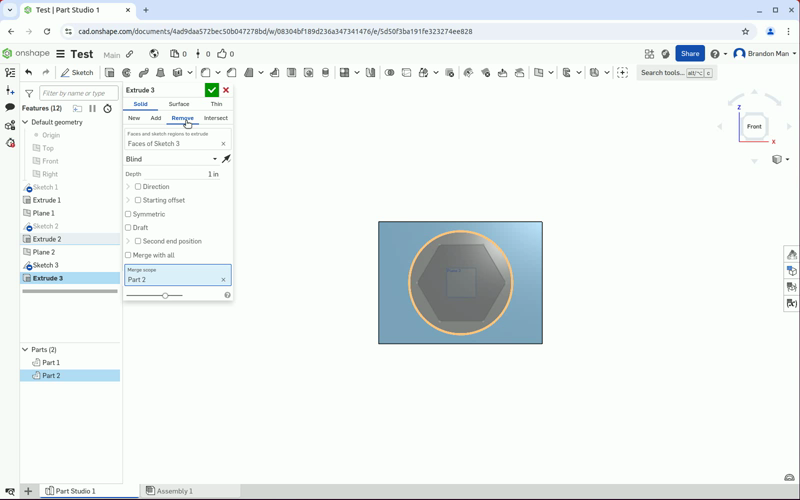
key(tab, 4)
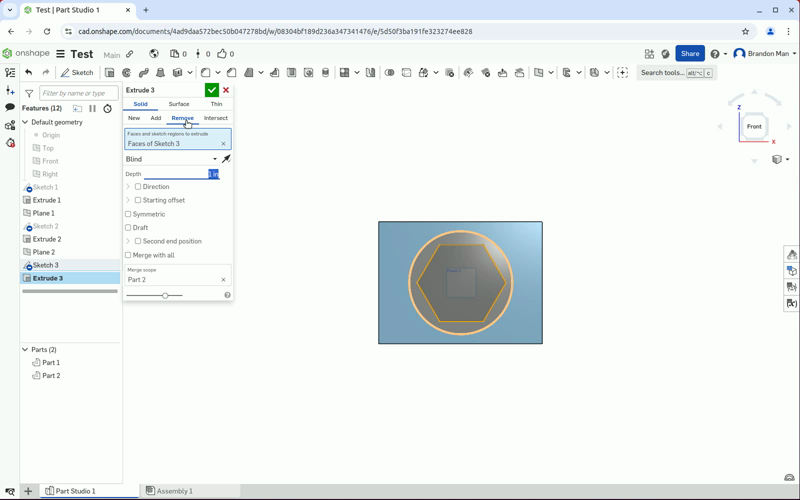
text(20.942)
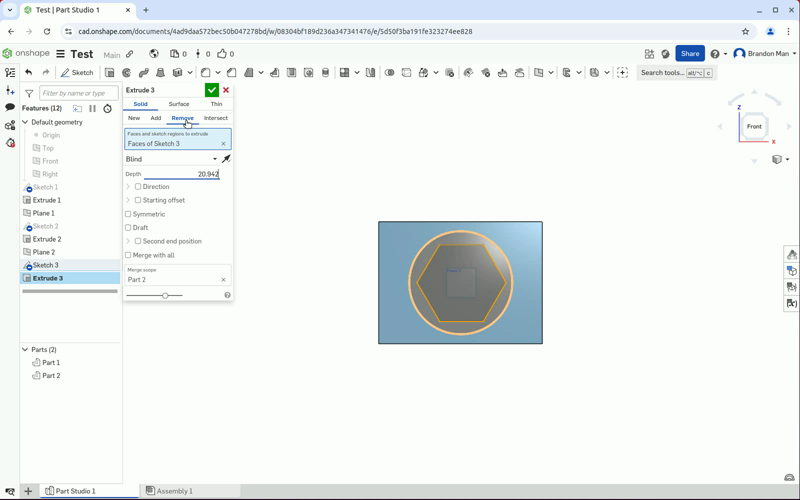
key(tab, 6)
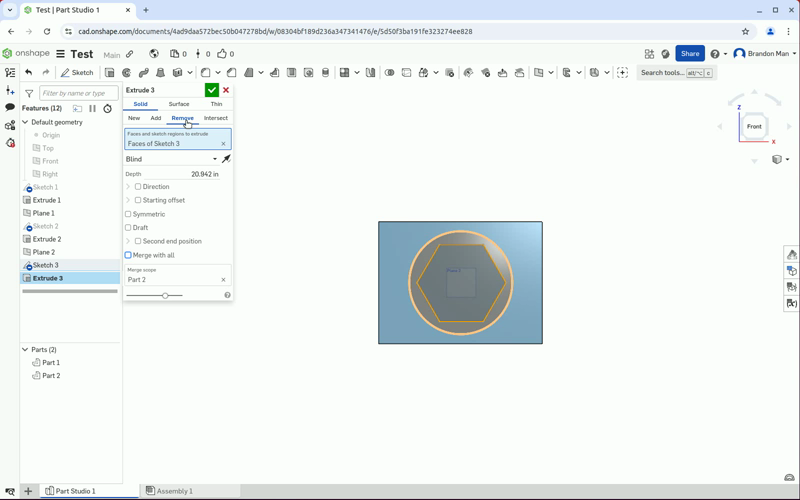
key(space)
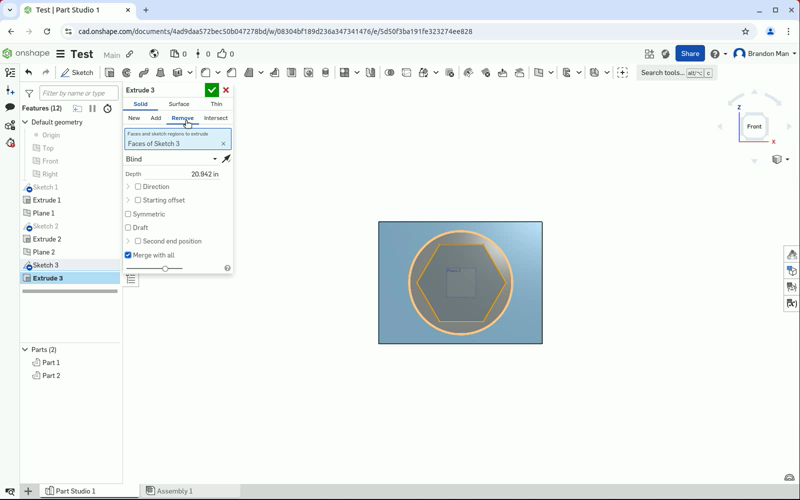
key(enter)
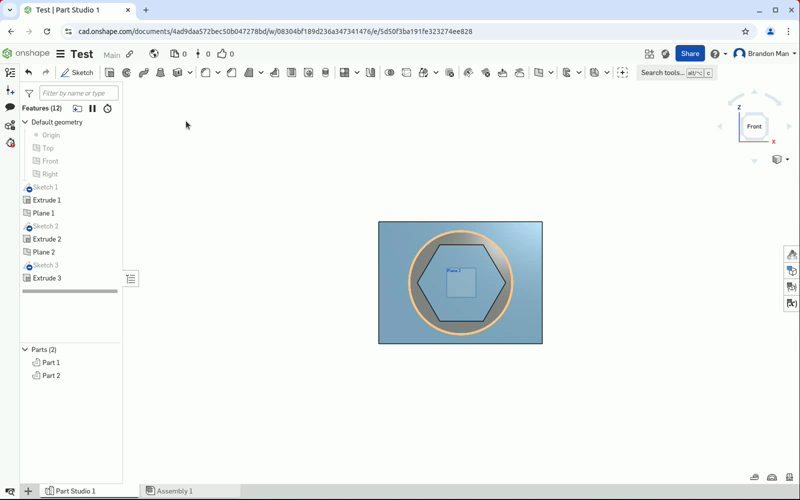
key(shift+h)
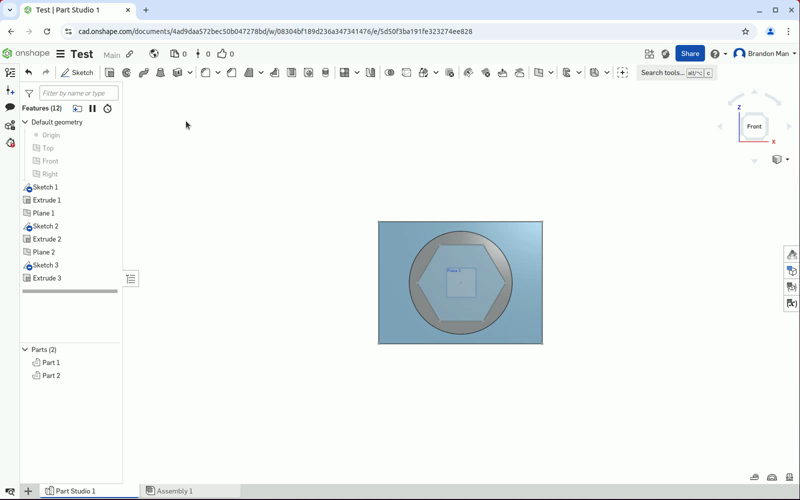
key(shift+h)
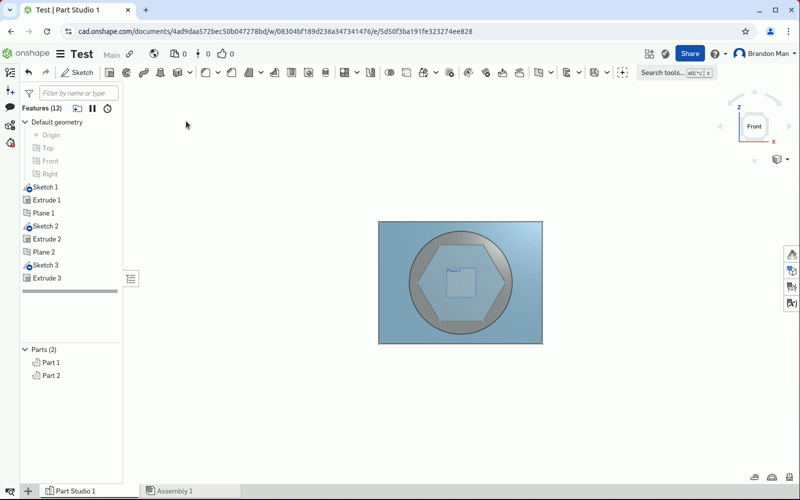
key(shift+7)
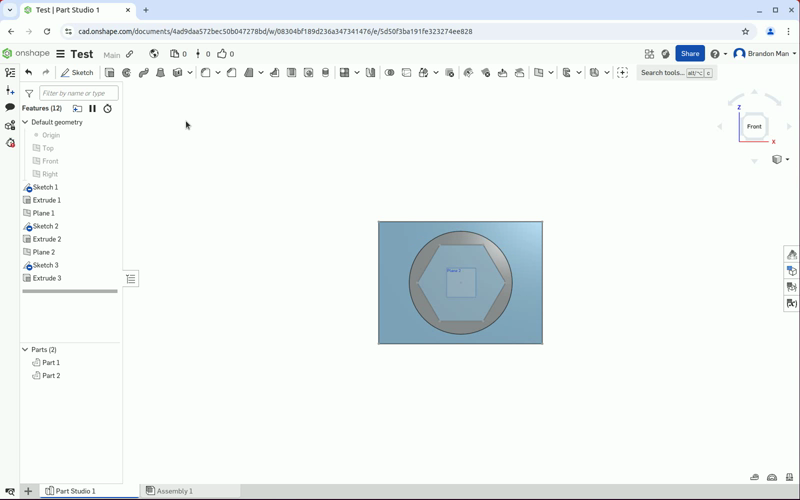
key(left, 2)
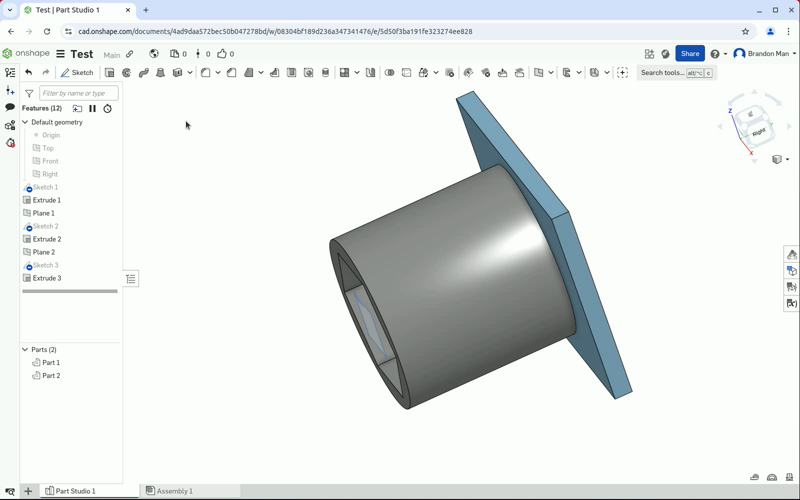
key(down, 2)
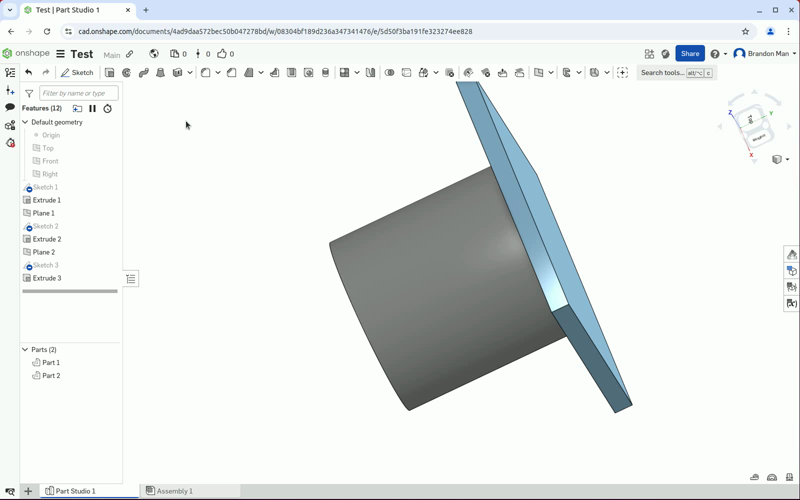
key(up, 2)
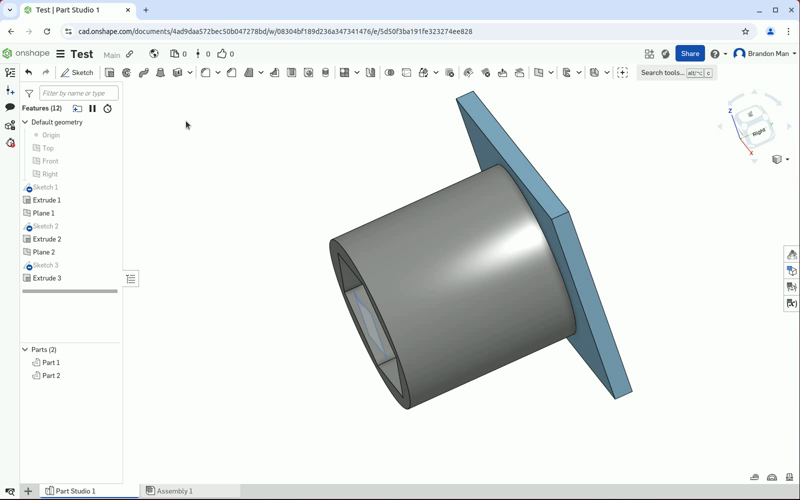
key(right, 2)
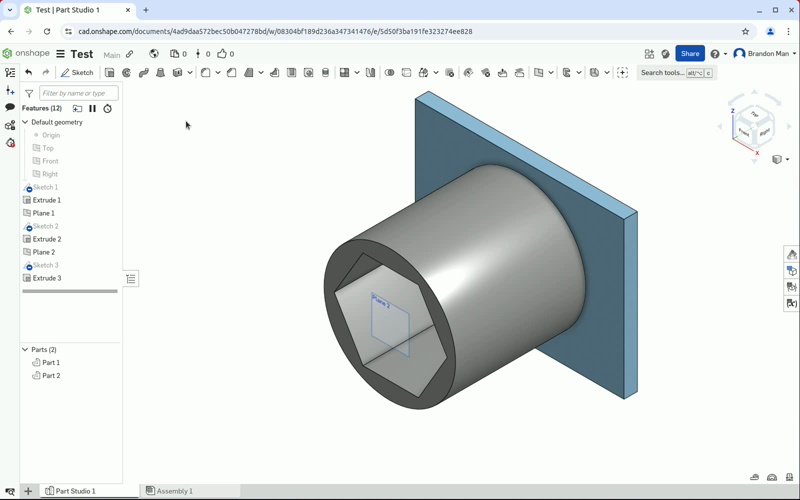
mouse_move(73, 189)
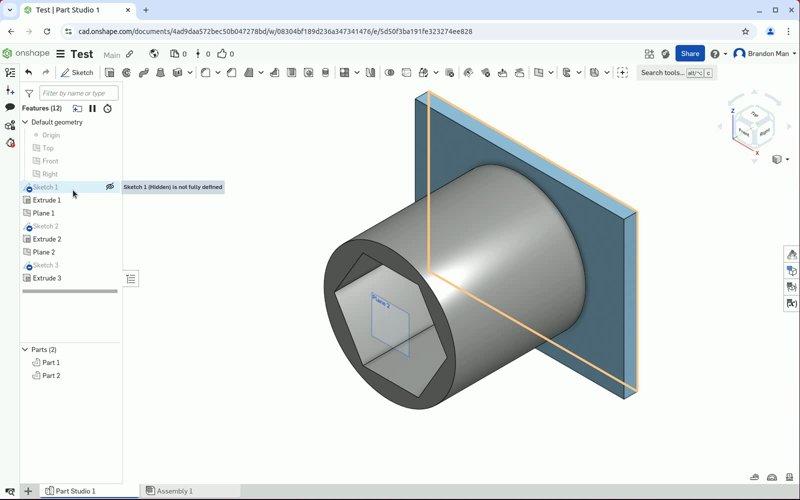
click(73, 189)